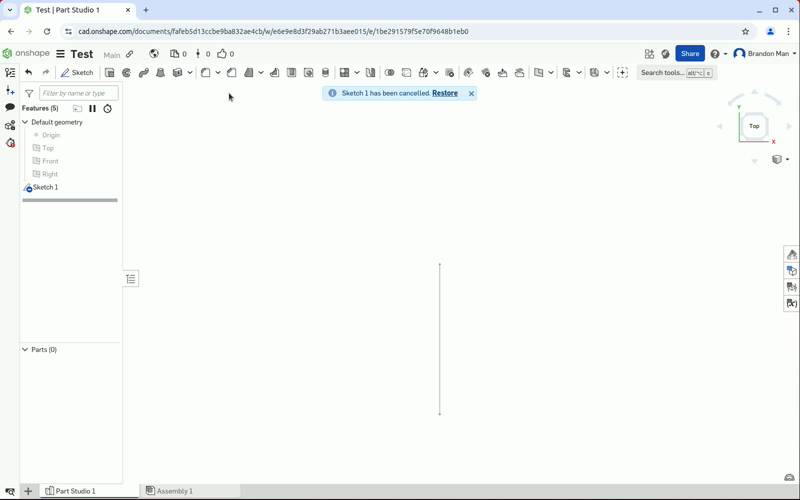
key(shift+h)
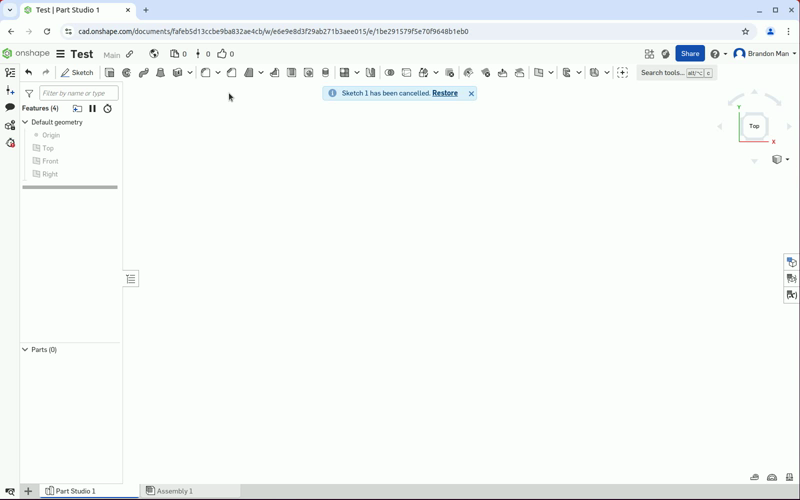
mouse_move(73, 352)
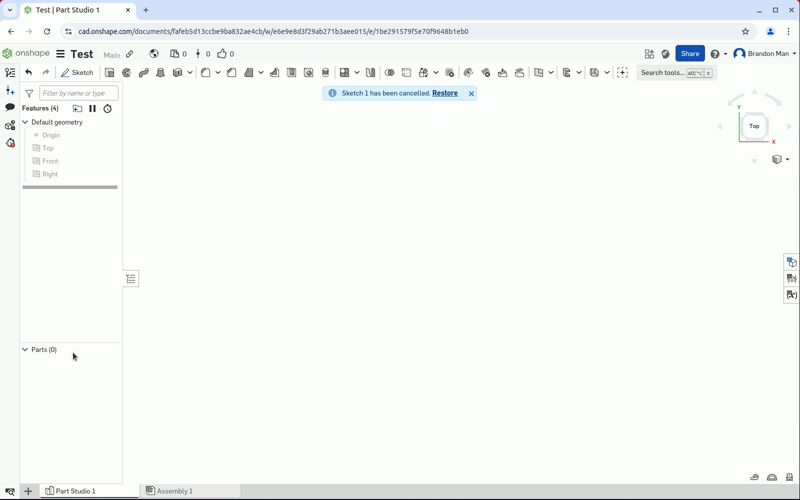
key(y)
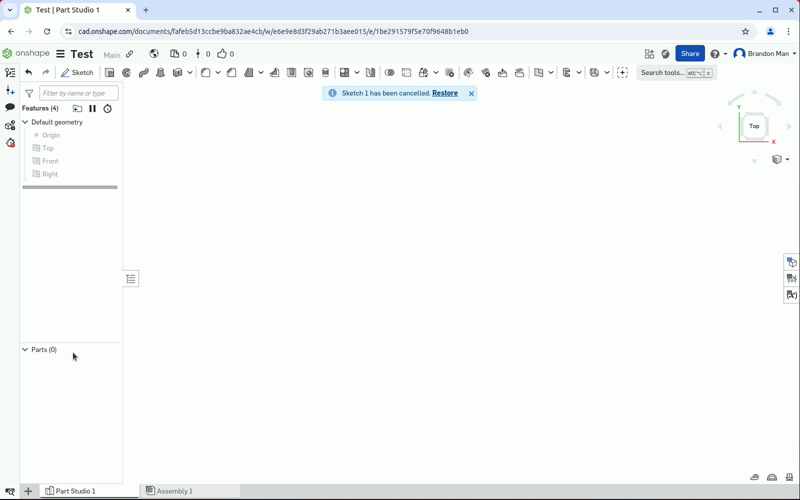
key(shift+p)
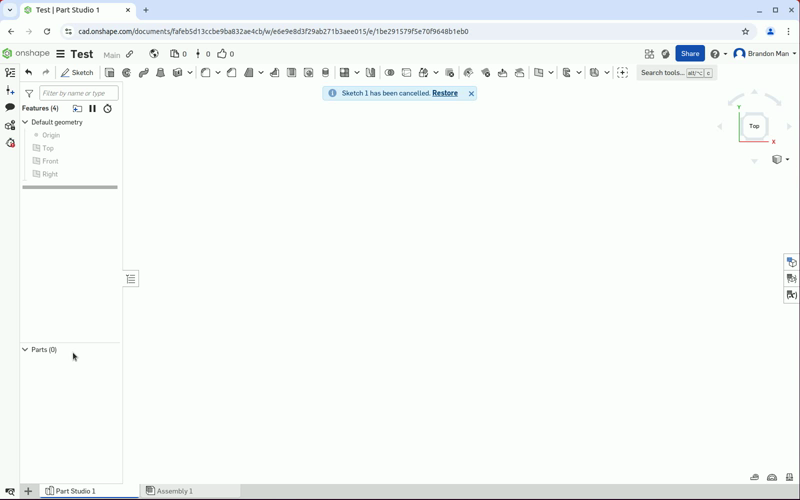
key(space)
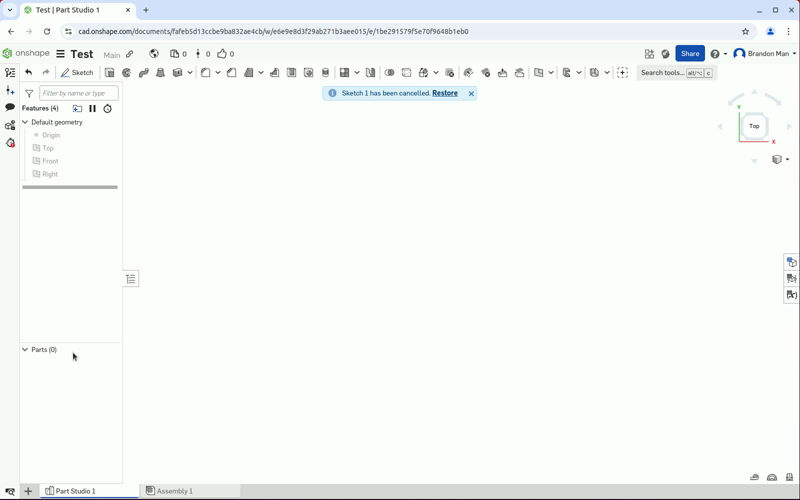
key_down(shift)
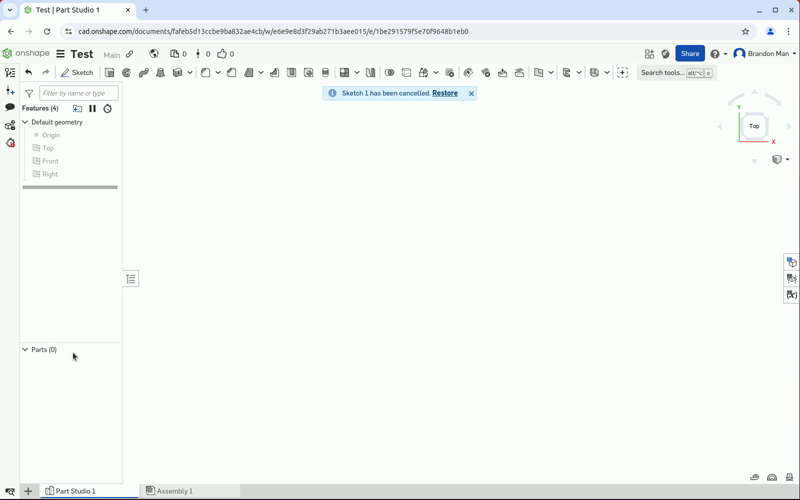
key(up)
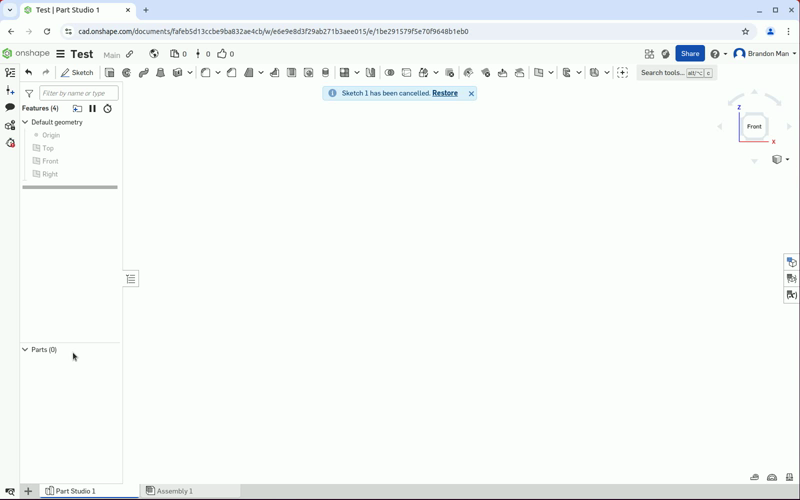
key_up(shift)
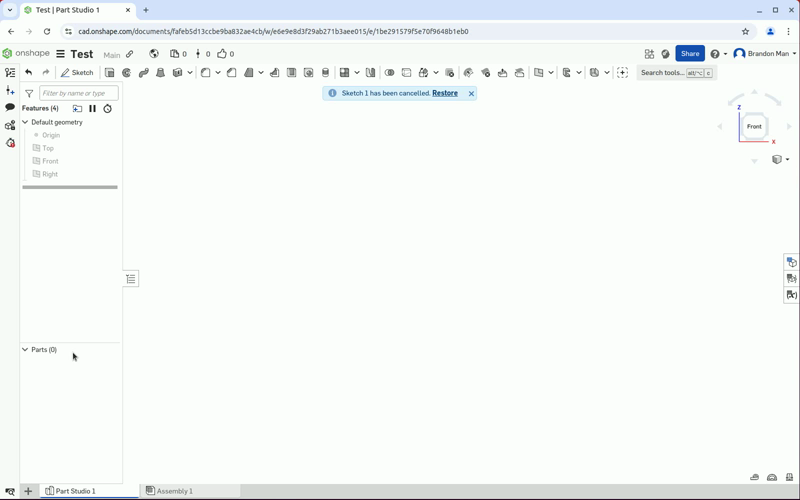
mouse_move(73, 352)
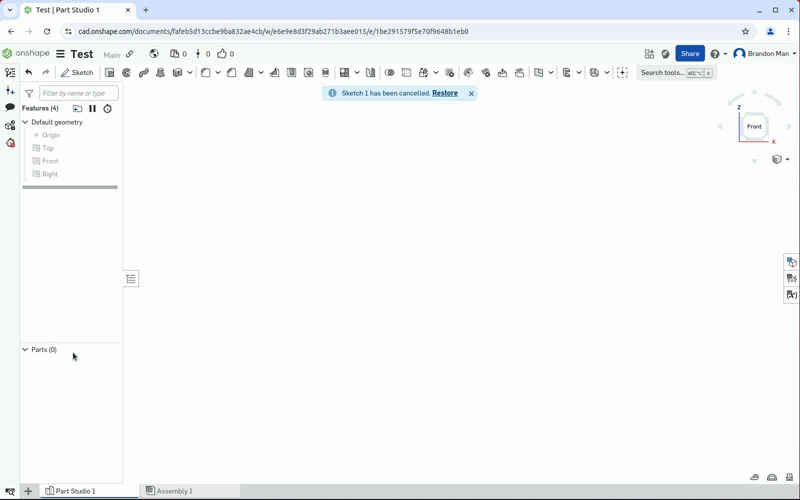
key(shift+y)
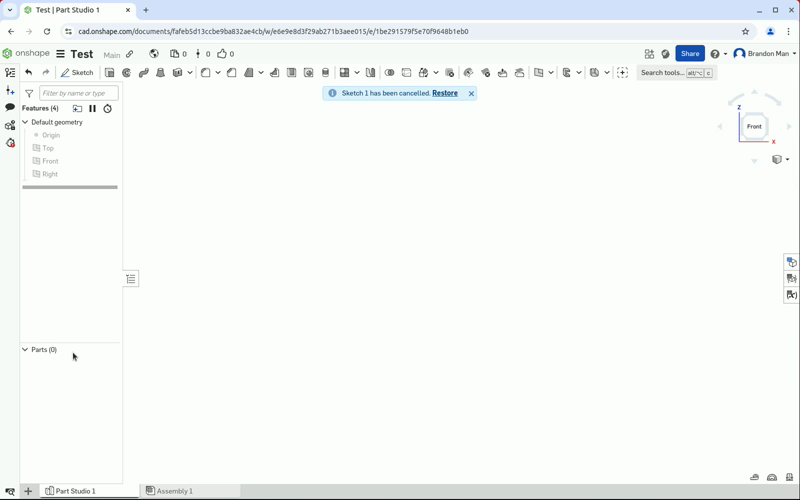
key(shift+s)
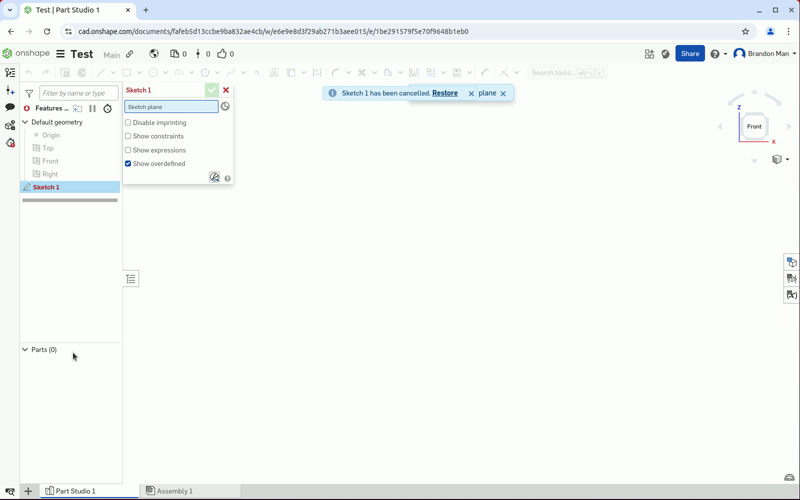
mouse_move(73, 163)
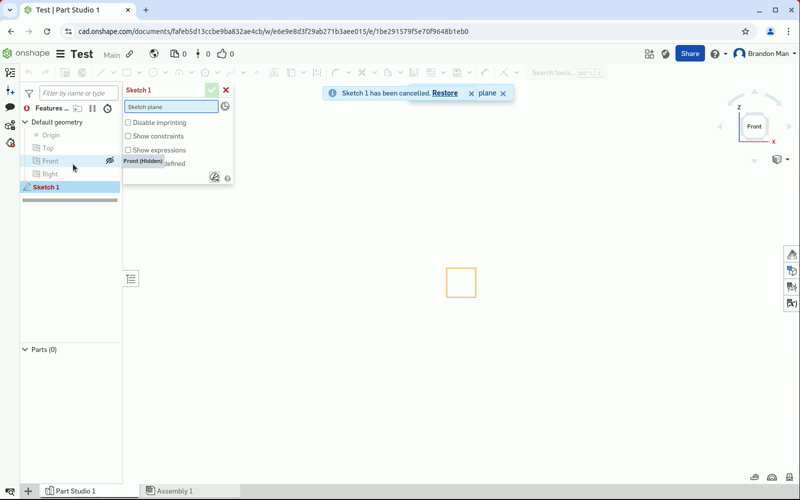
click(73, 163)
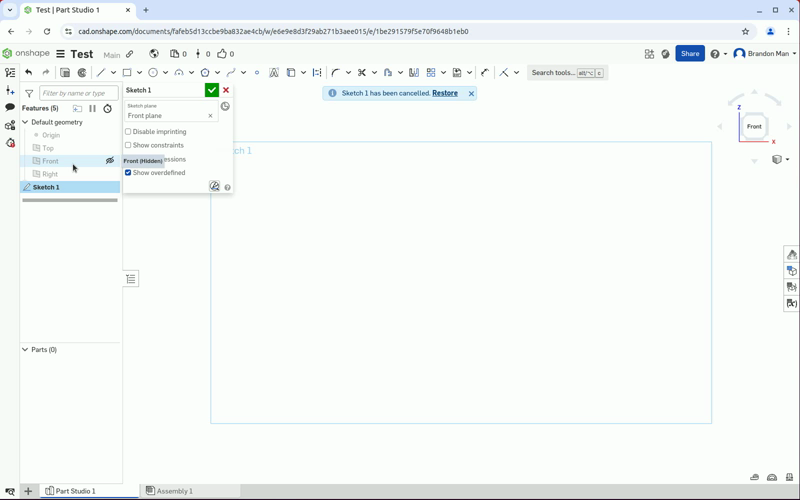
mouse_move(73, 352)
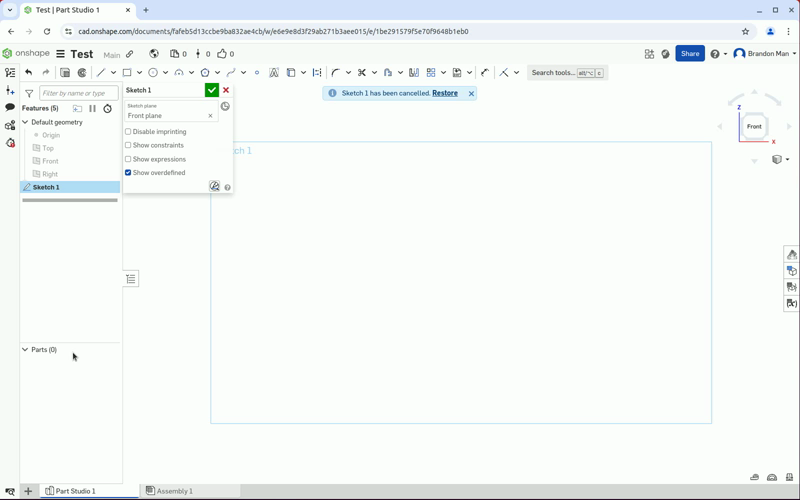
key(y)
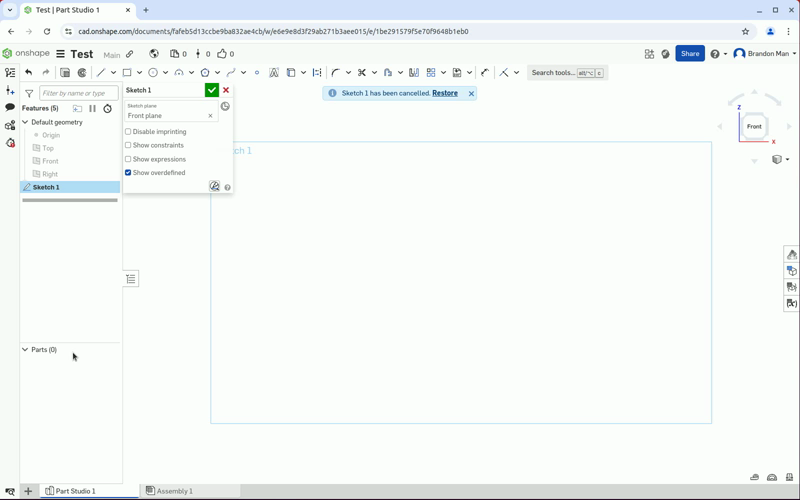
key(c)
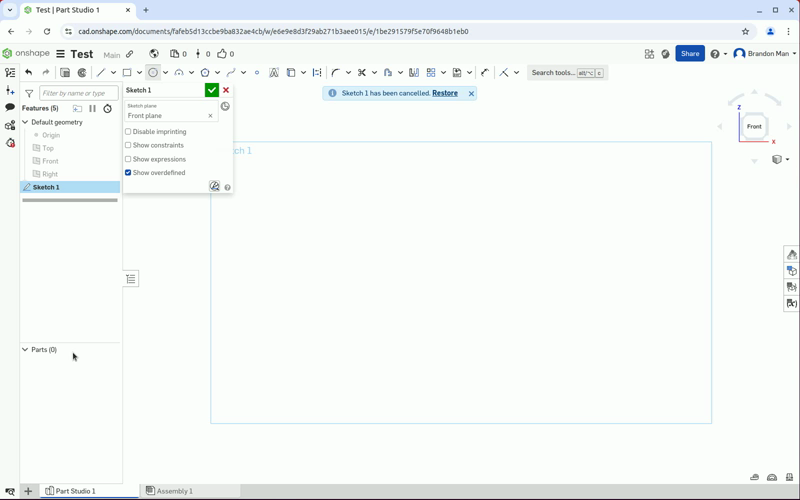
key_down(shift)
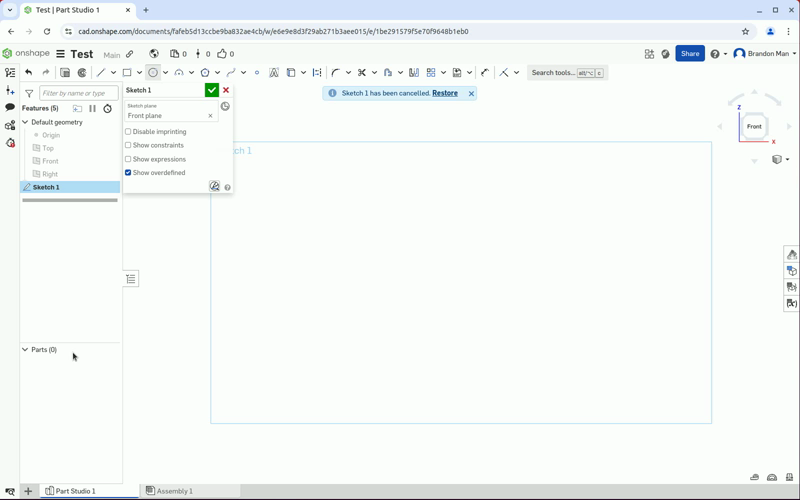
mouse_move(461, 282)
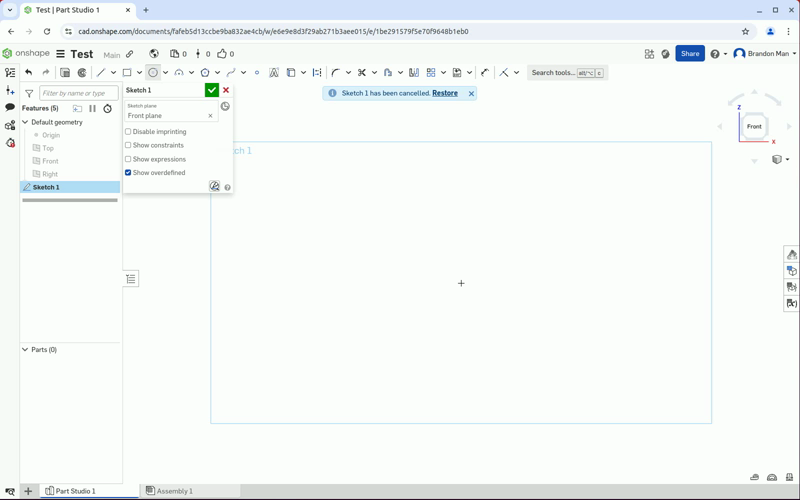
click(461, 282)
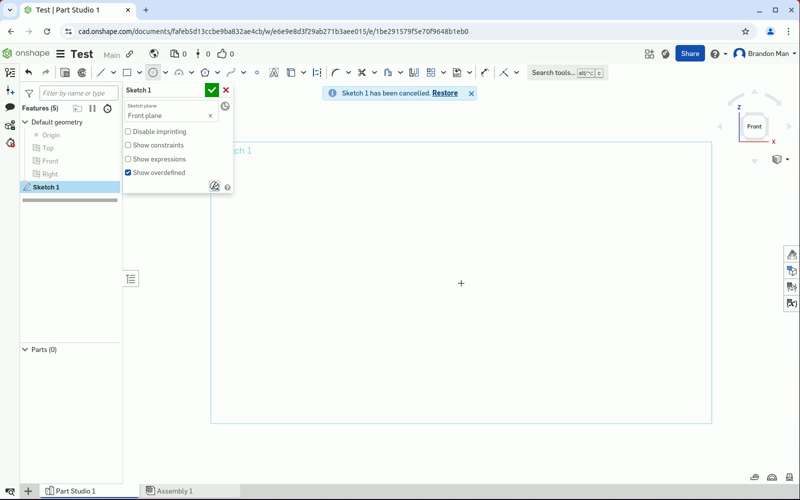
key_up(shift)
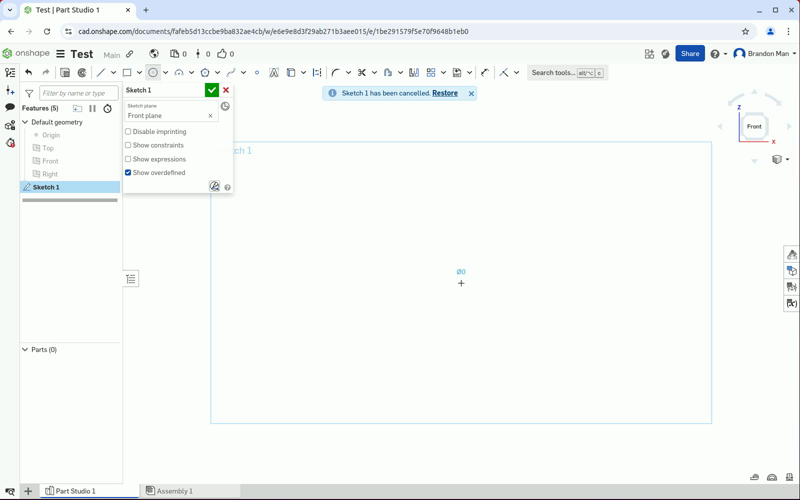
mouse_move(574, 282)
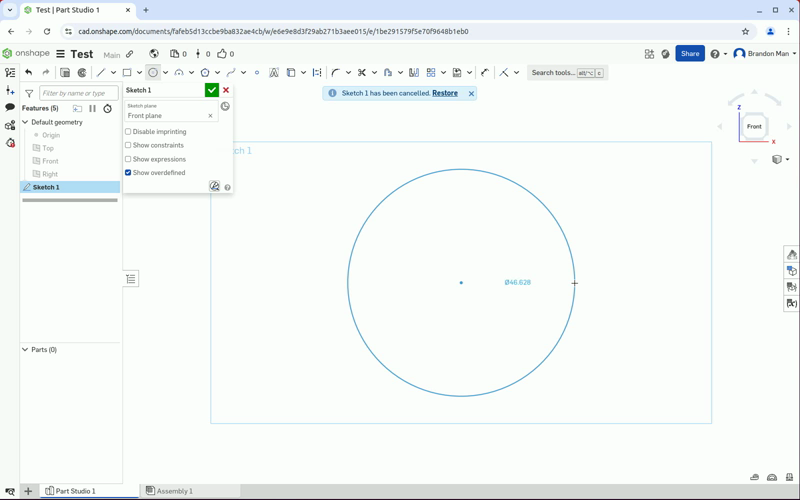
click(574, 282)
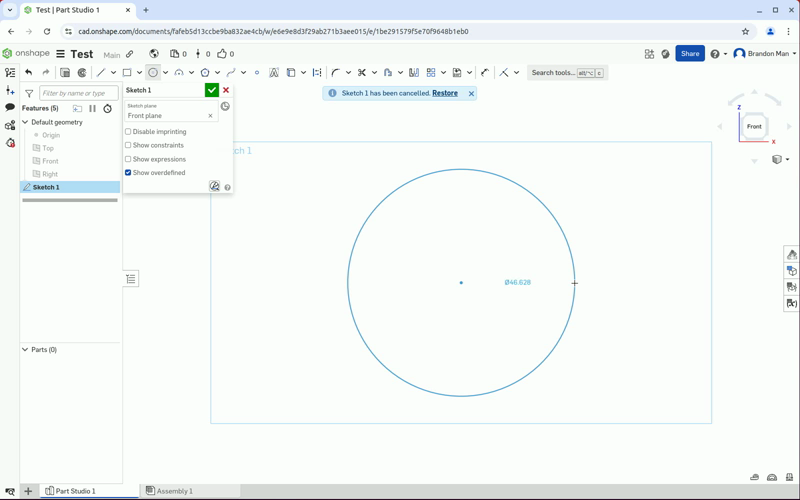
key(esc)
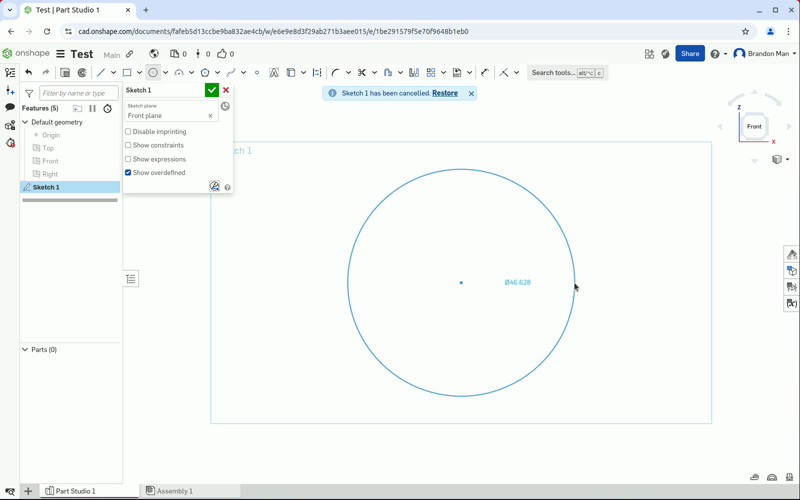
key(c)
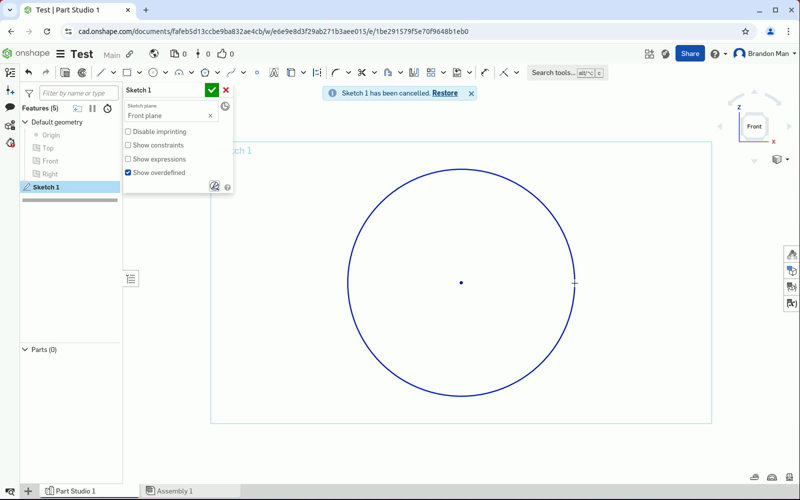
key_down(shift)
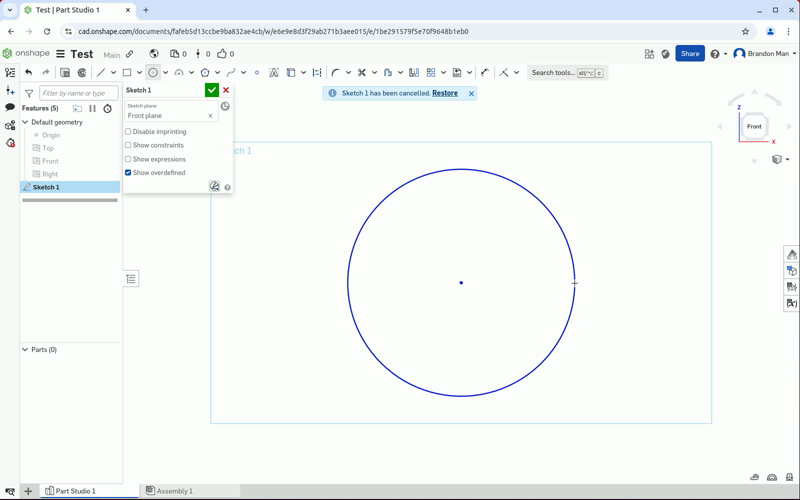
mouse_move(400, 282)
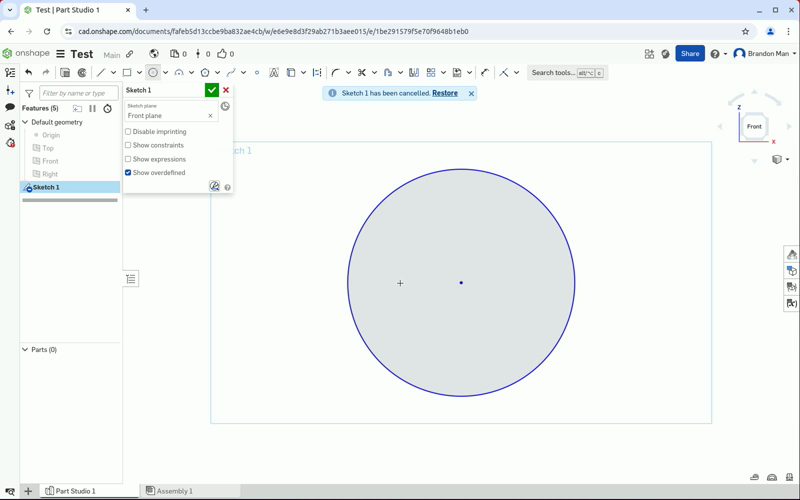
click(400, 282)
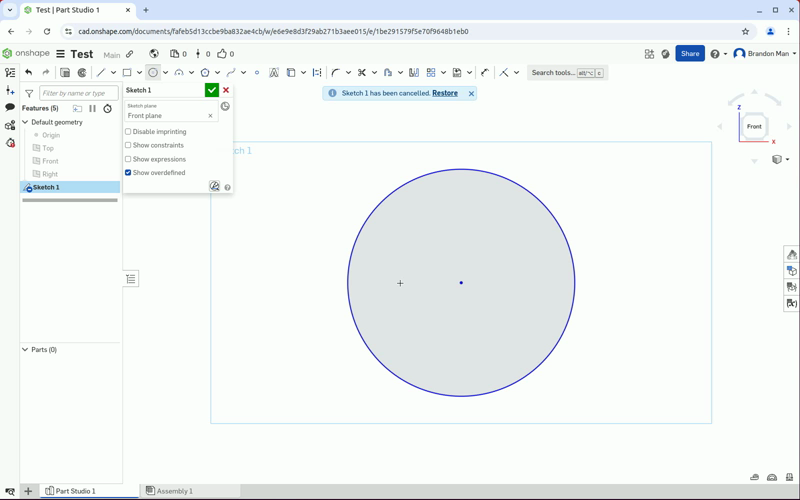
key_up(shift)
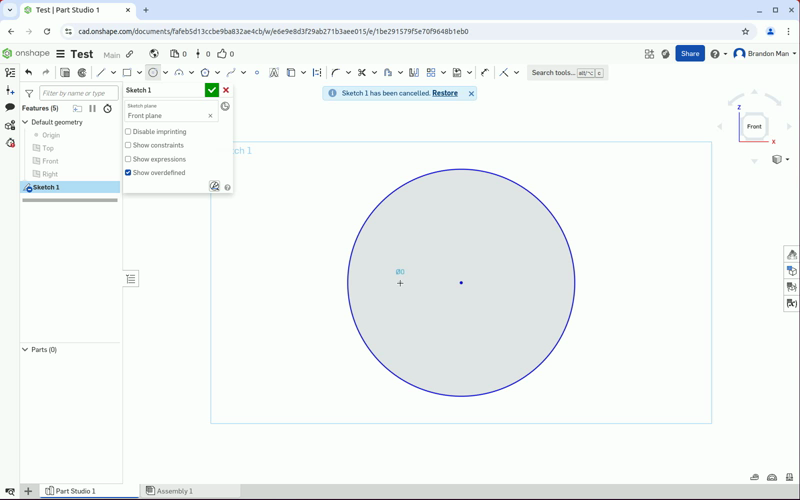
mouse_move(414, 282)
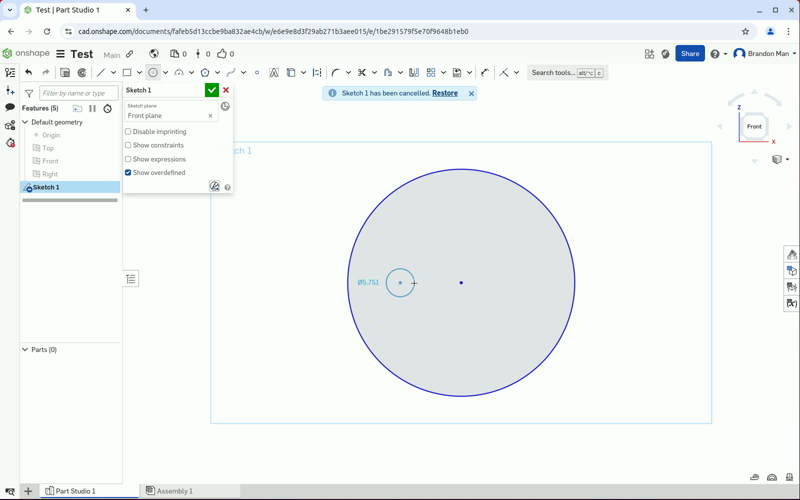
click(414, 282)
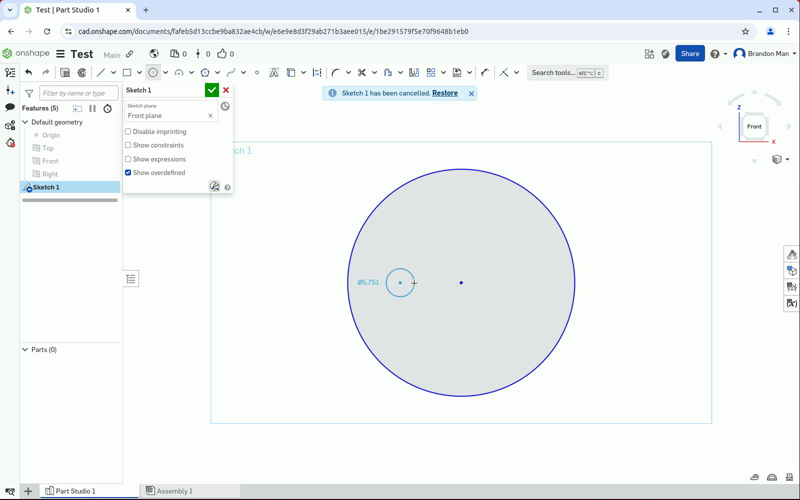
key(esc)
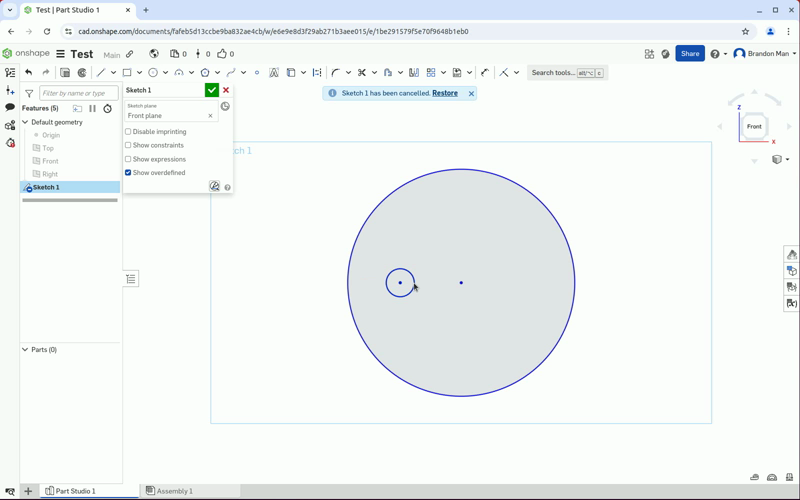
key(c)
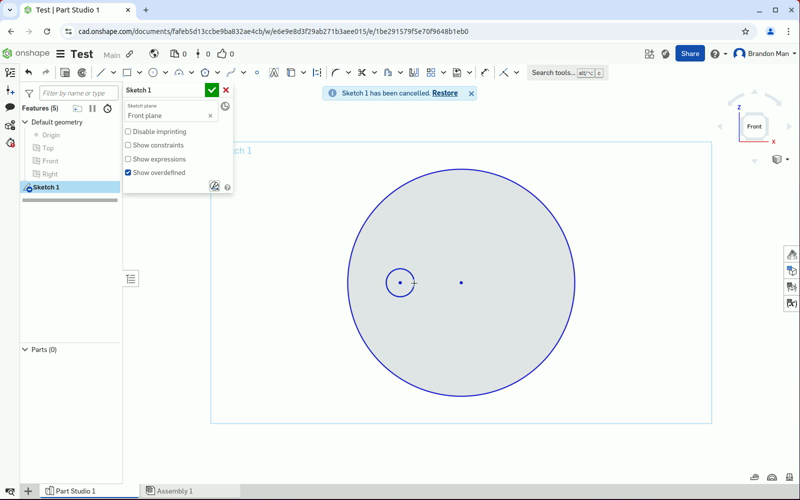
key_down(shift)
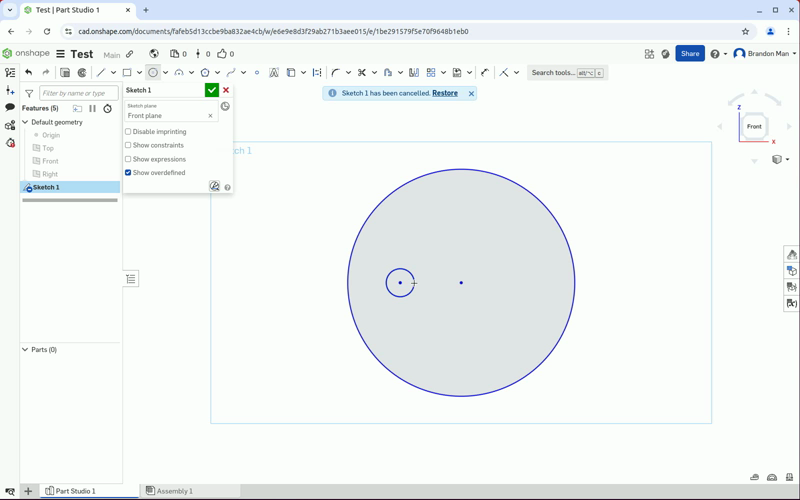
mouse_move(461, 282)
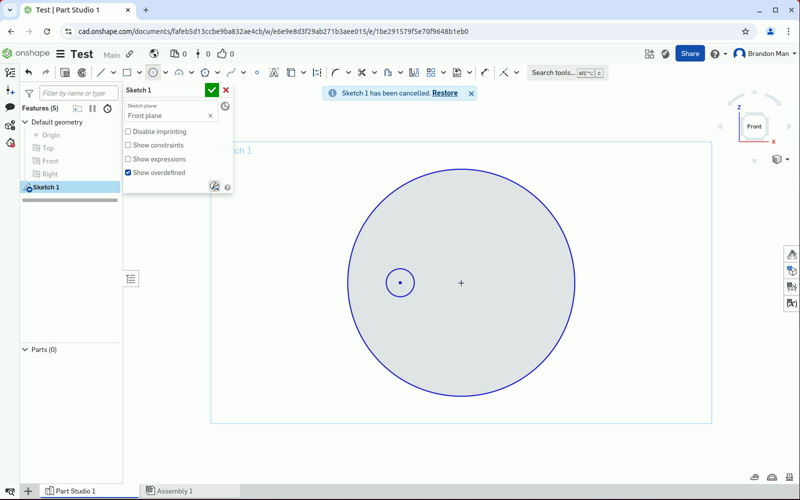
click(461, 282)
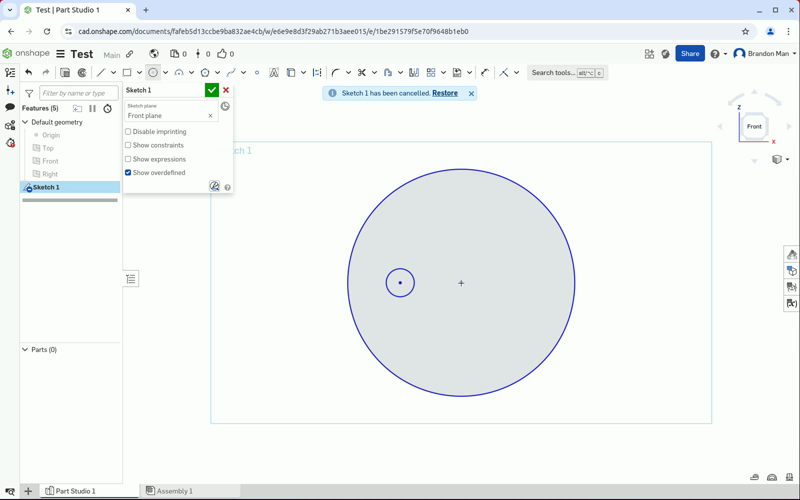
key_up(shift)
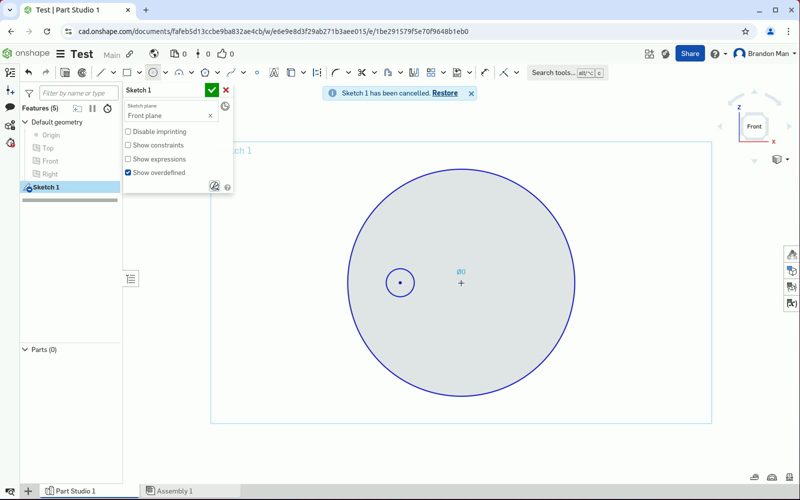
mouse_move(492, 282)
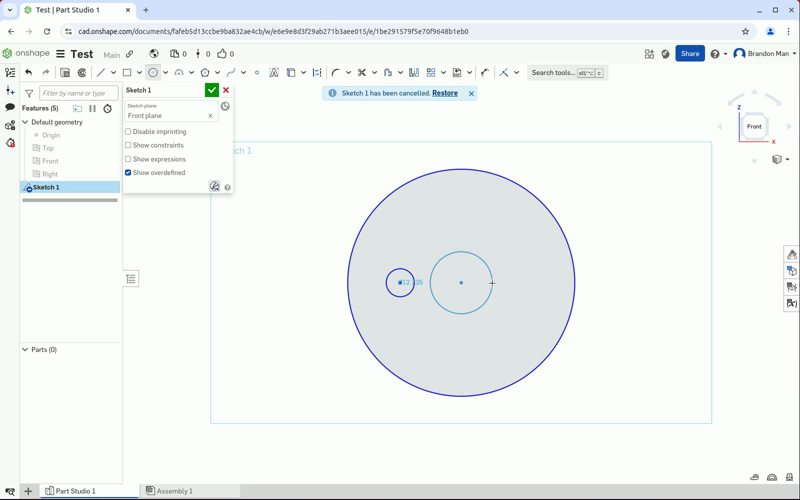
click(492, 282)
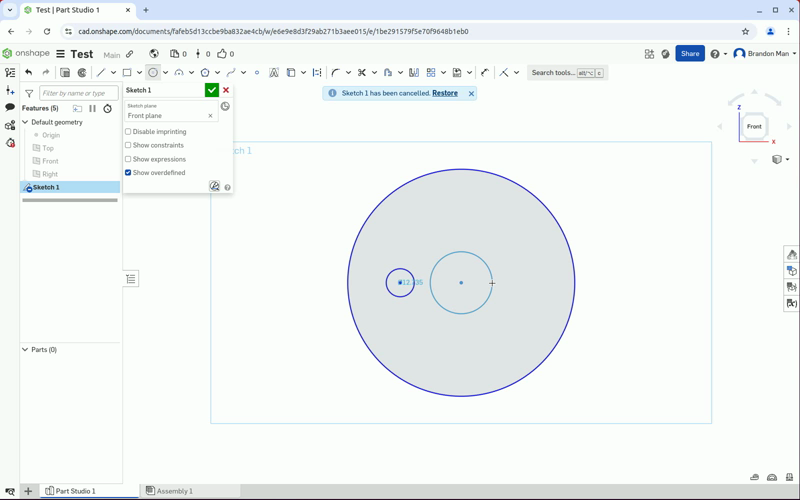
key(esc)
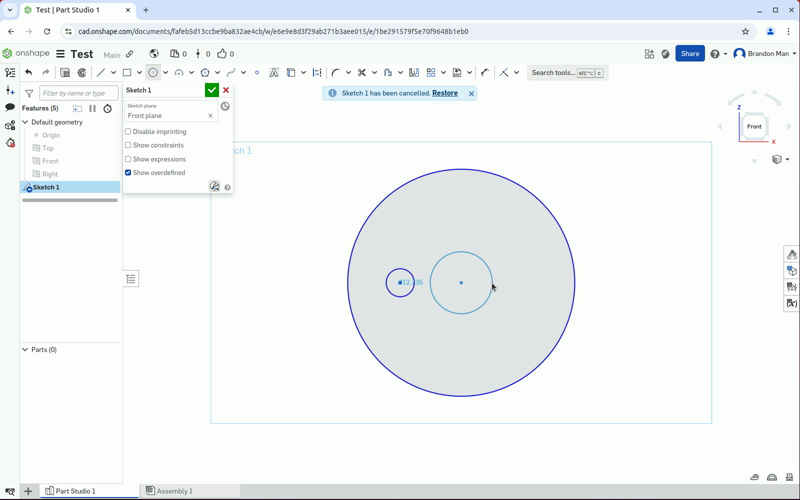
key(c)
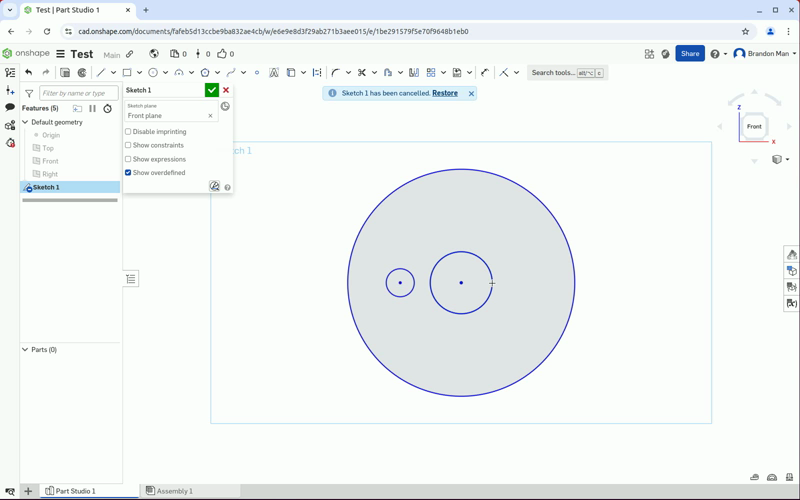
key_down(shift)
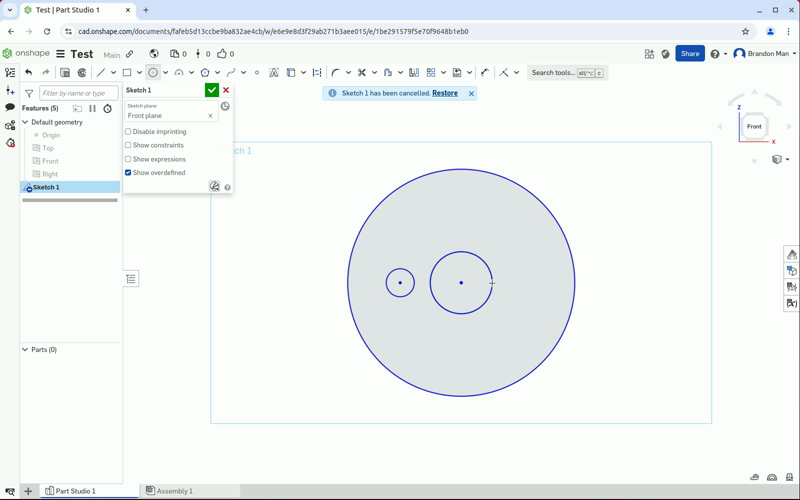
mouse_move(461, 341)
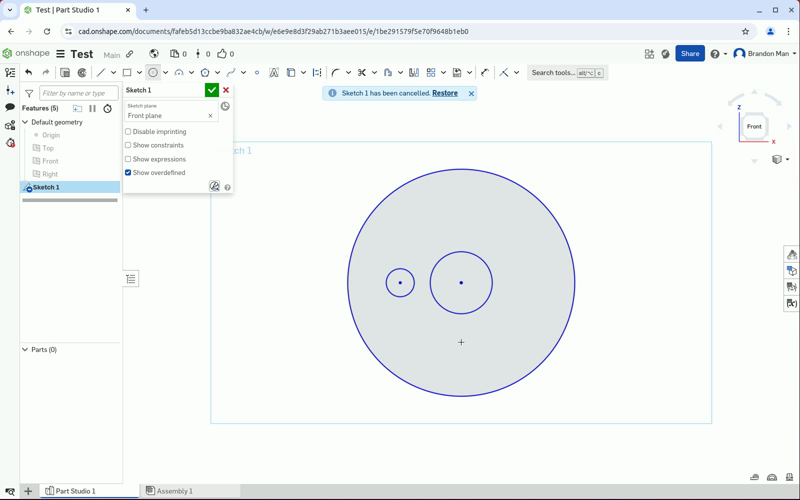
click(461, 341)
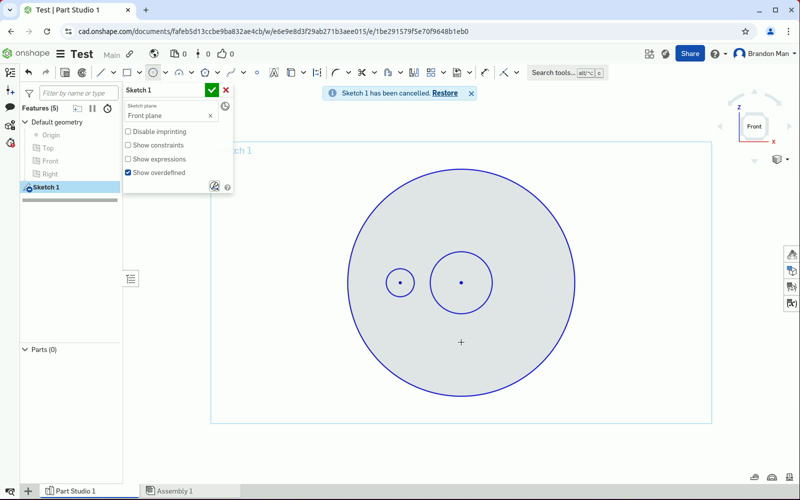
key_up(shift)
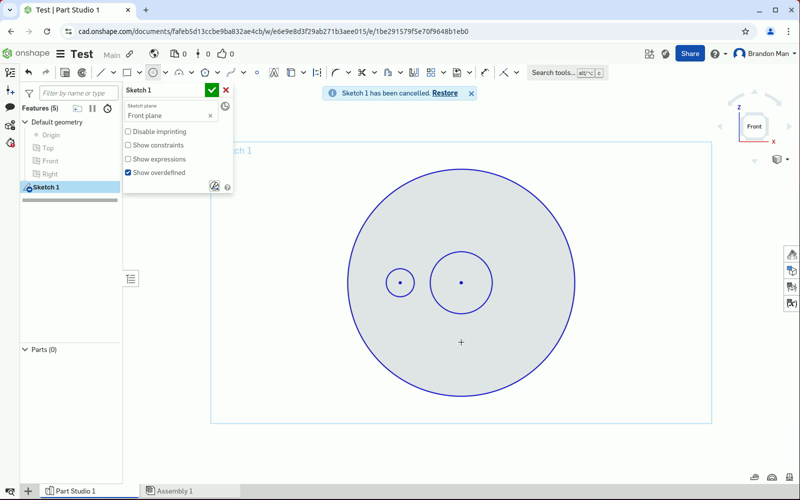
mouse_move(475, 341)
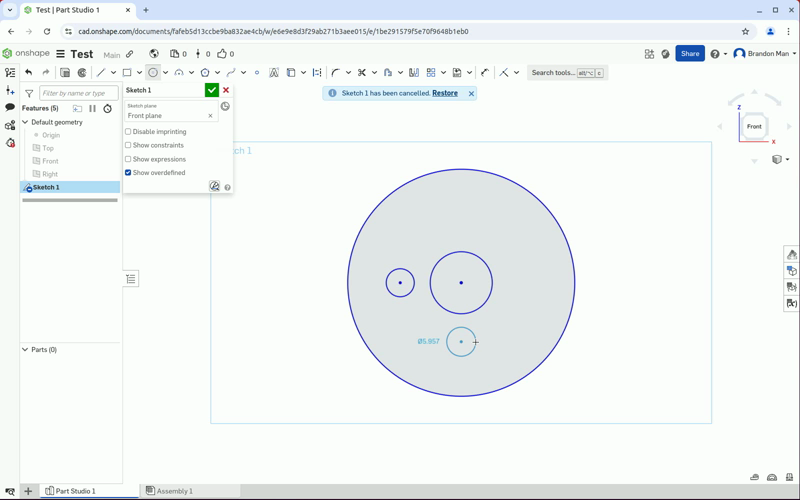
click(475, 341)
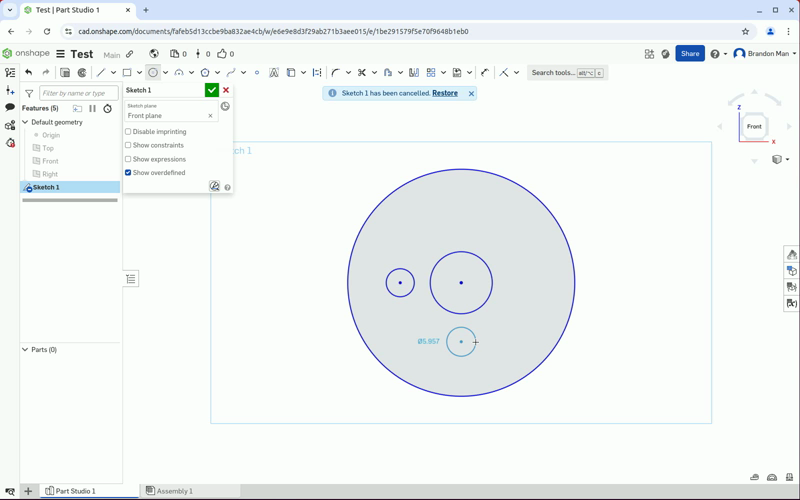
key(esc)
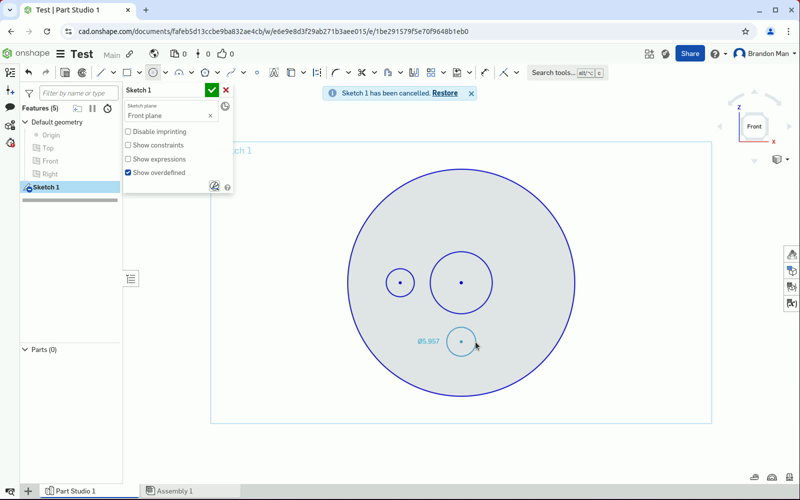
key(c)
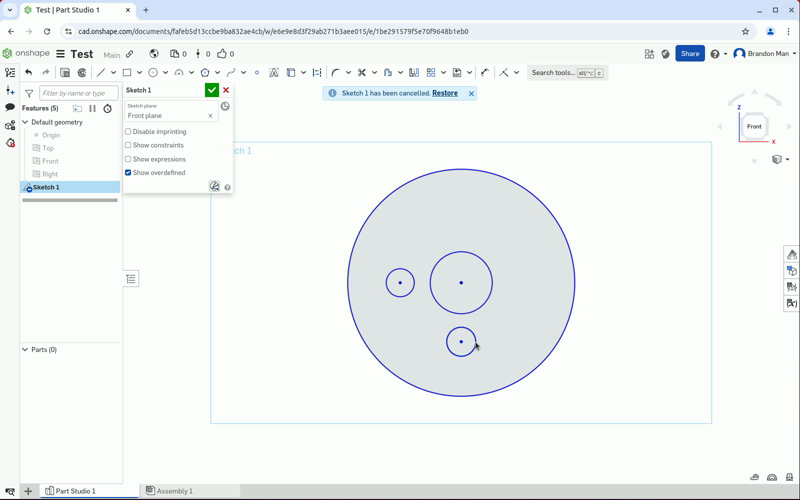
key_down(shift)
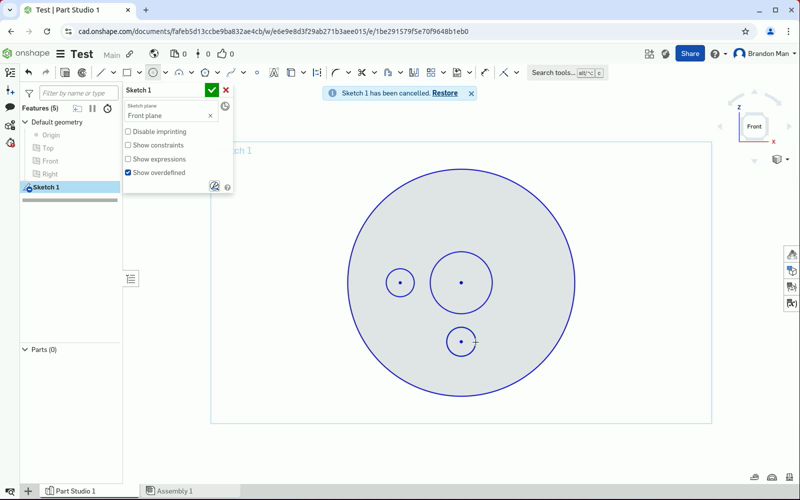
mouse_move(461, 224)
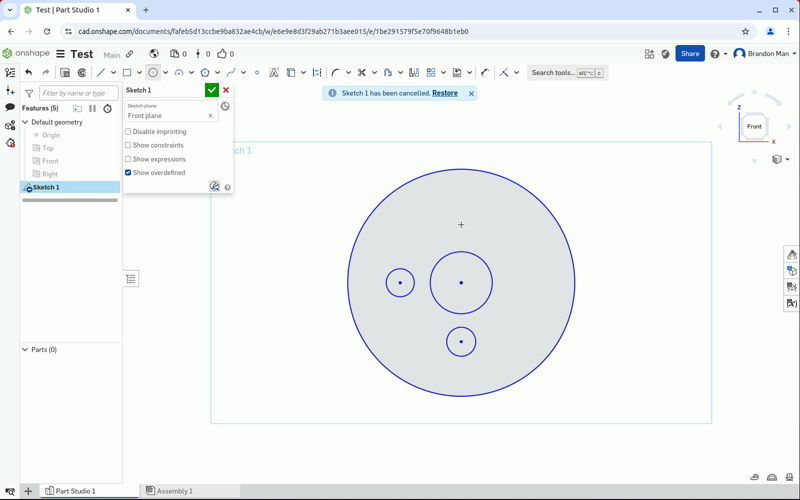
click(461, 224)
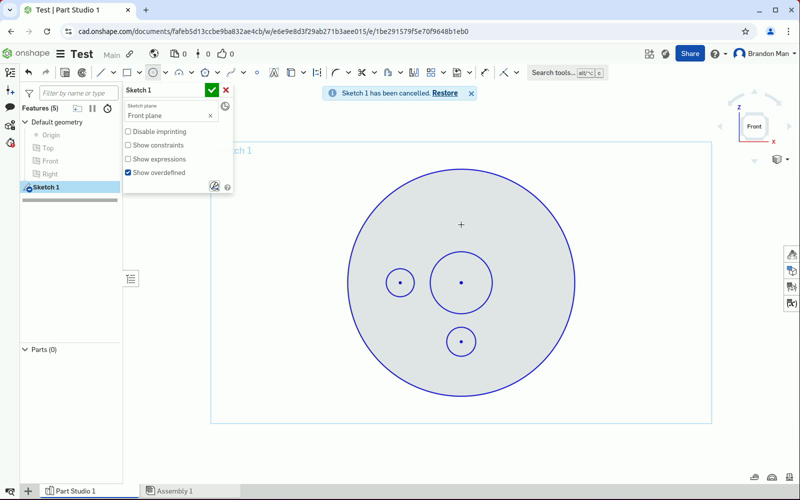
key_up(shift)
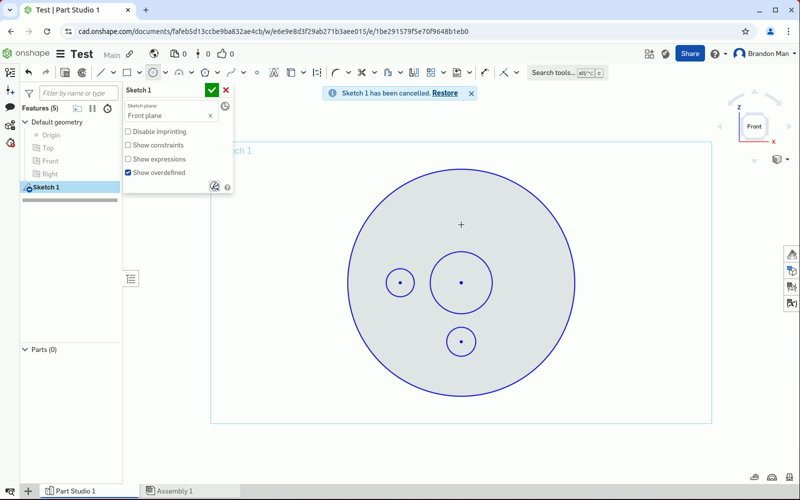
mouse_move(475, 224)
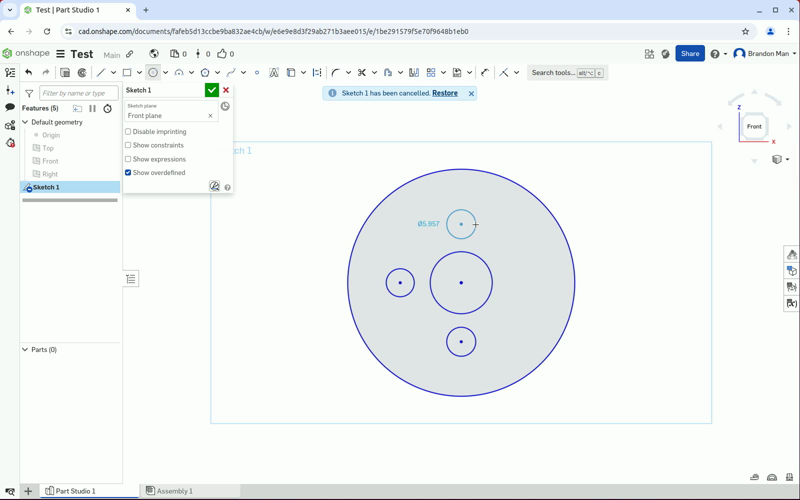
click(475, 224)
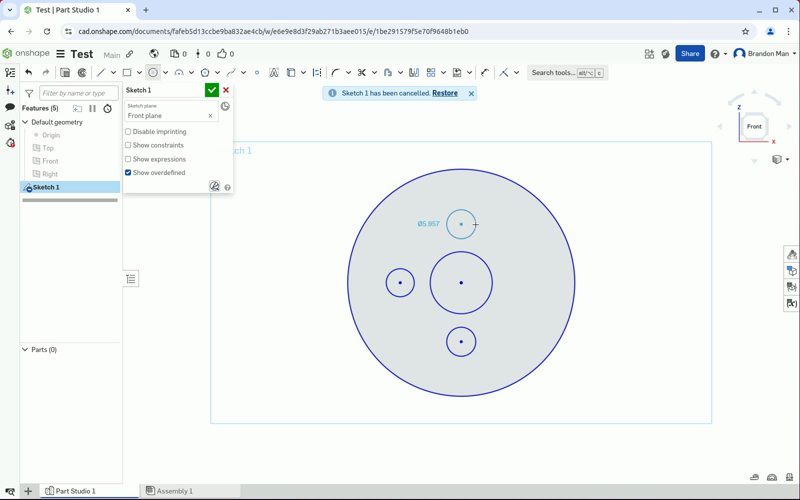
key(esc)
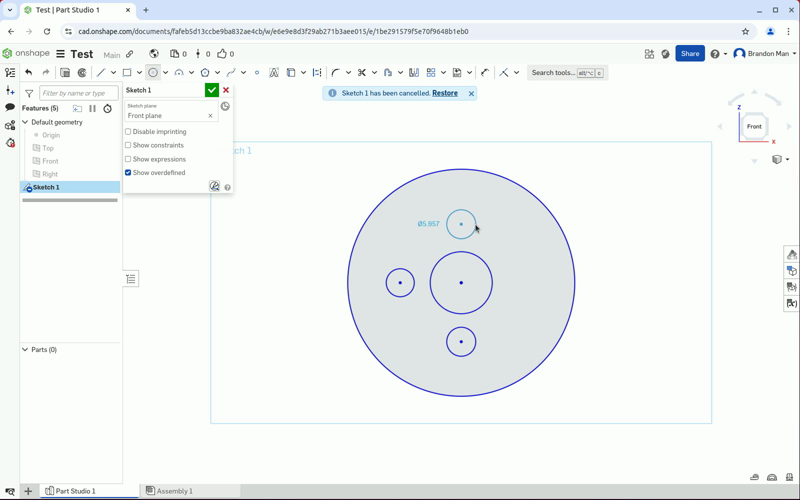
key(c)
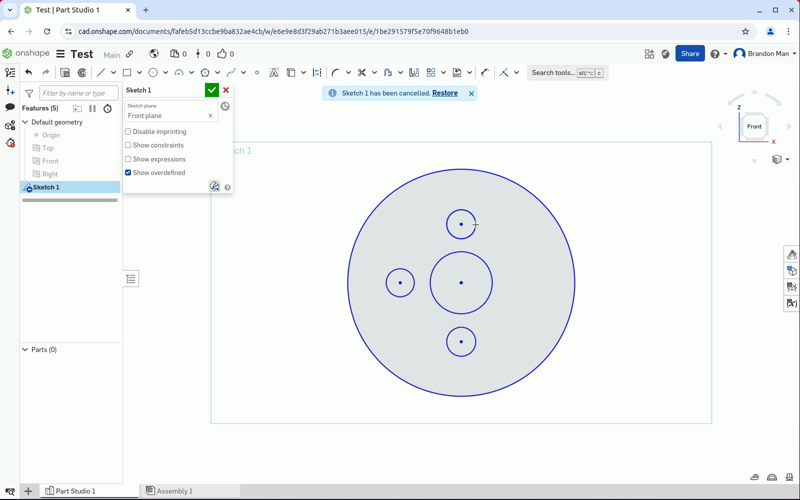
key_down(shift)
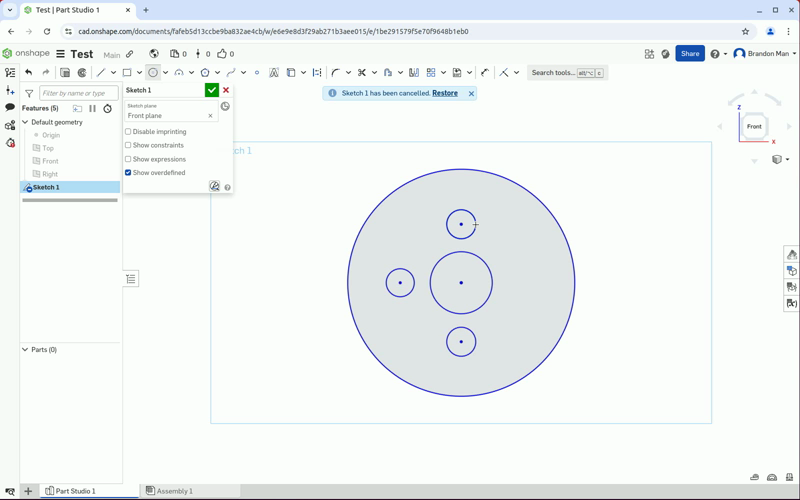
mouse_move(520, 282)
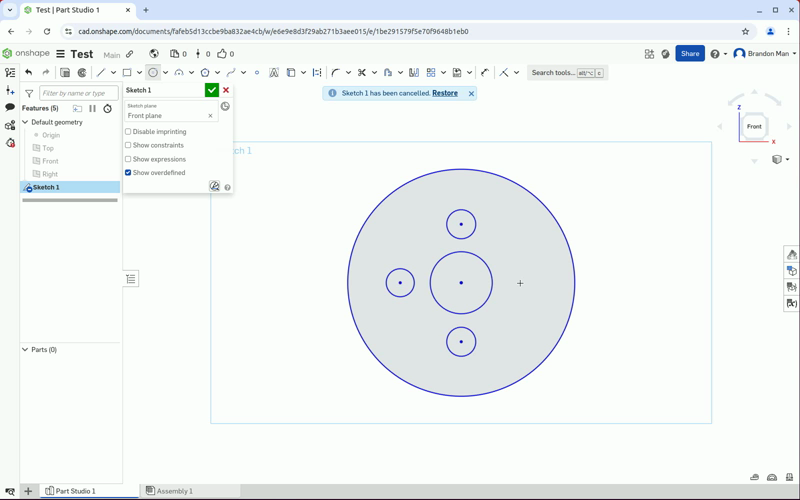
click(520, 282)
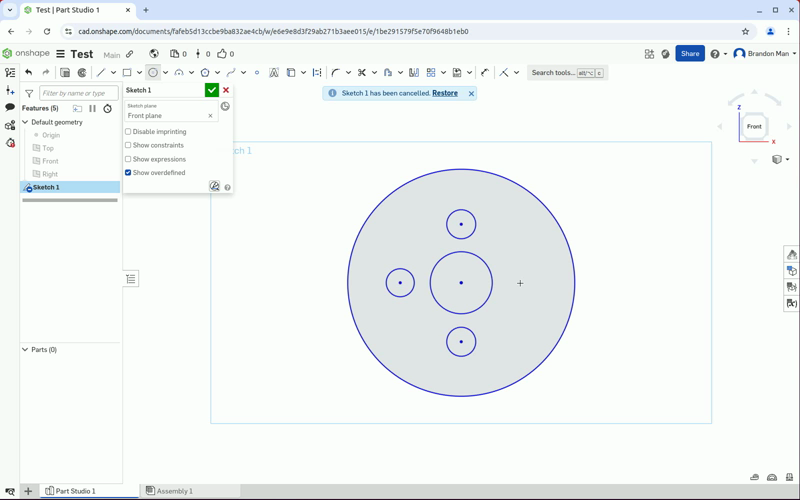
key_up(shift)
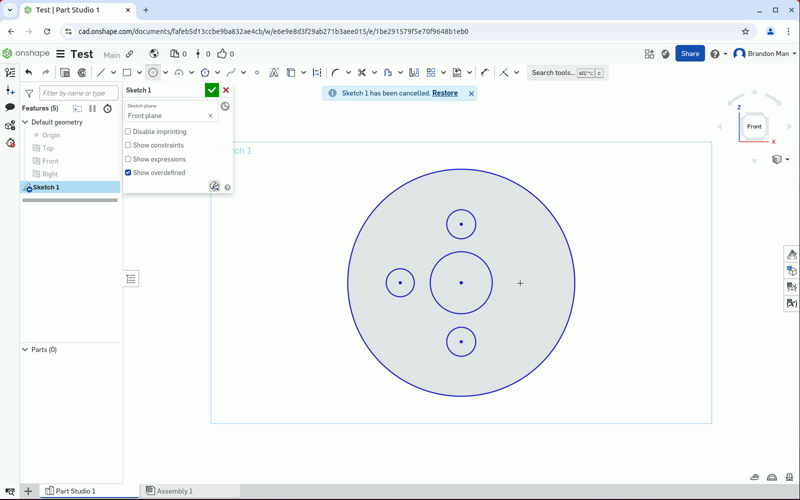
mouse_move(534, 282)
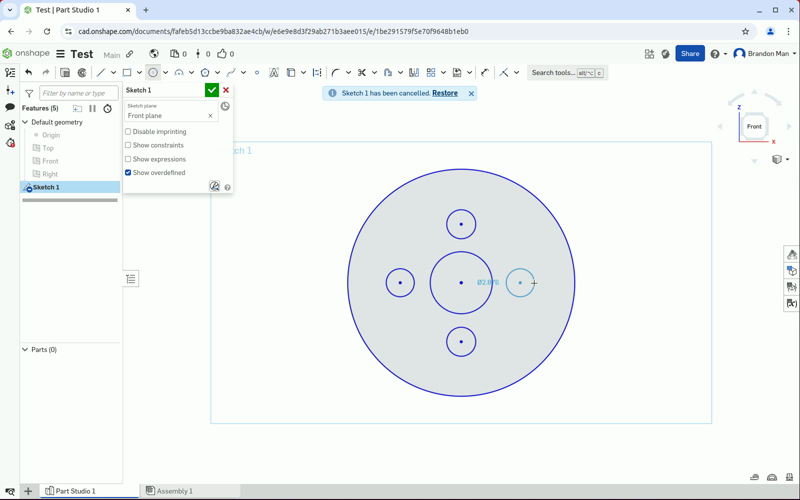
click(534, 282)
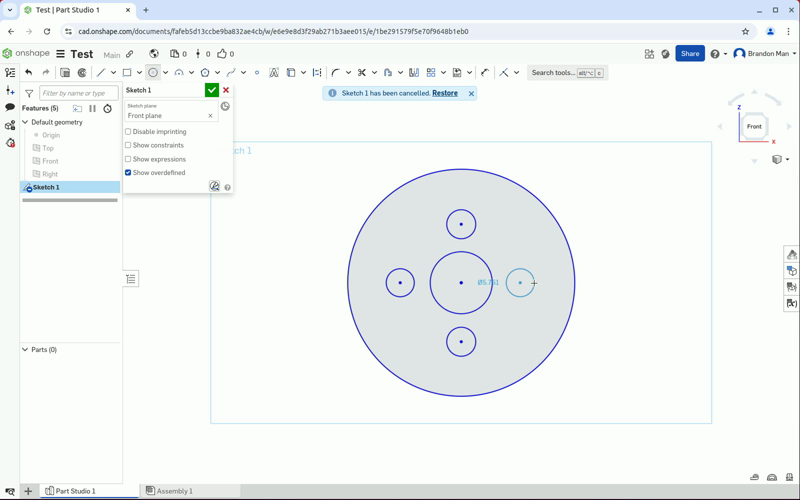
key(esc)
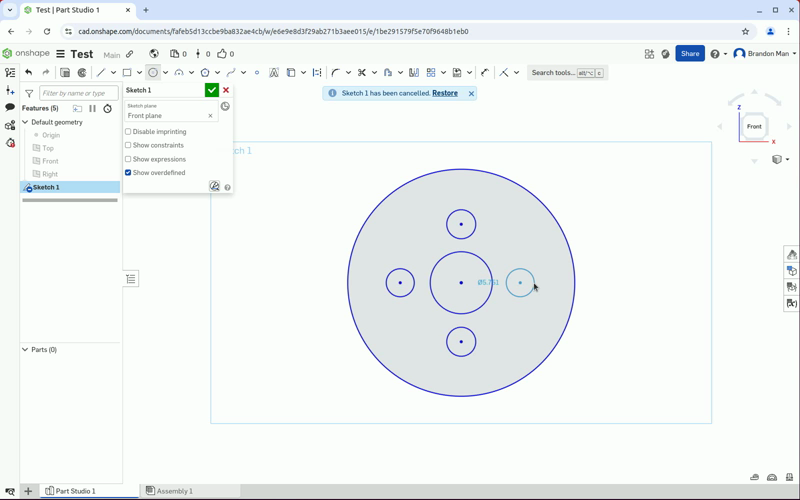
mouse_move(534, 332)
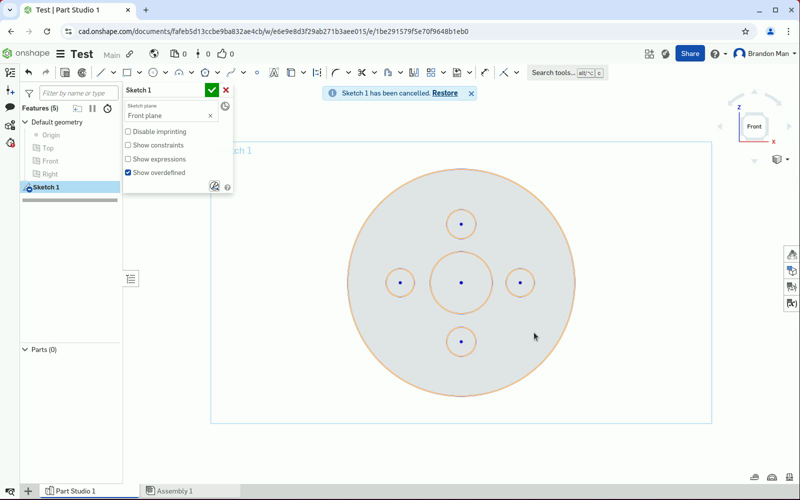
click(534, 332)
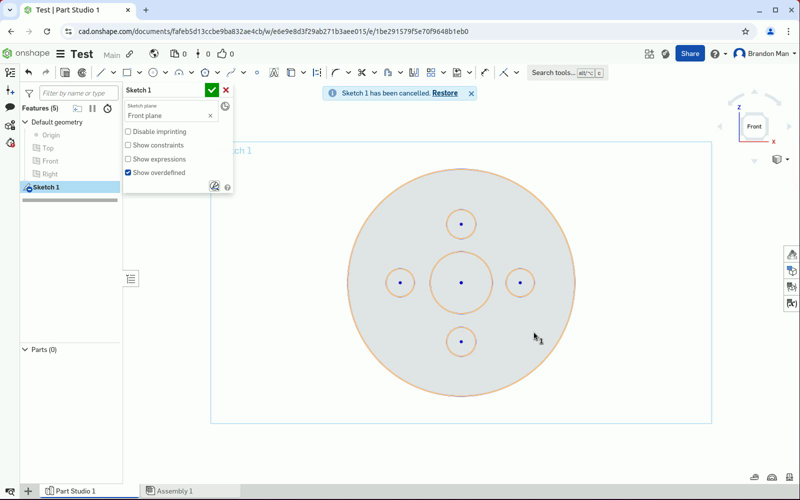
mouse_move(73, 352)
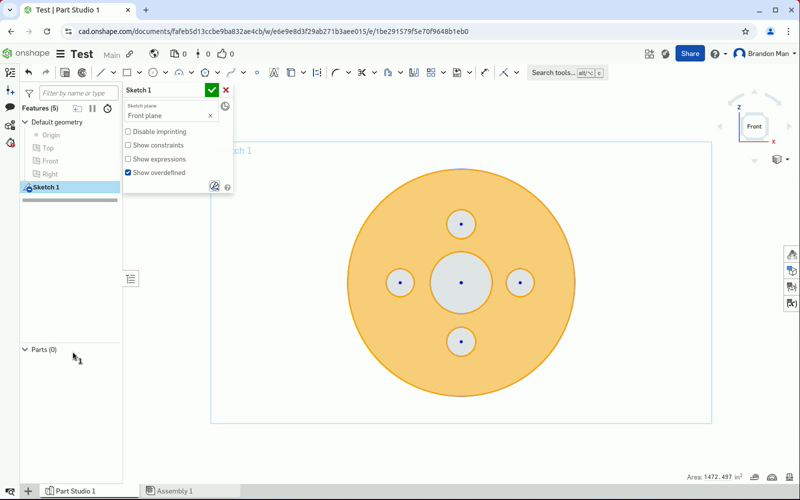
key(shift+y)
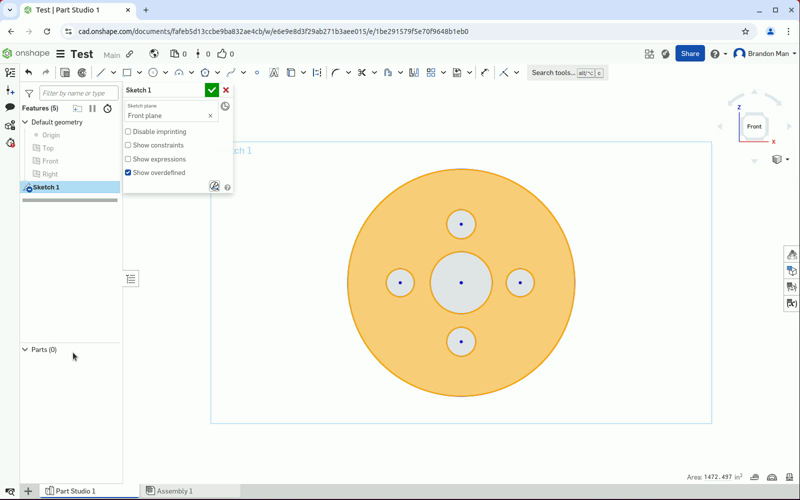
key(shift+e)
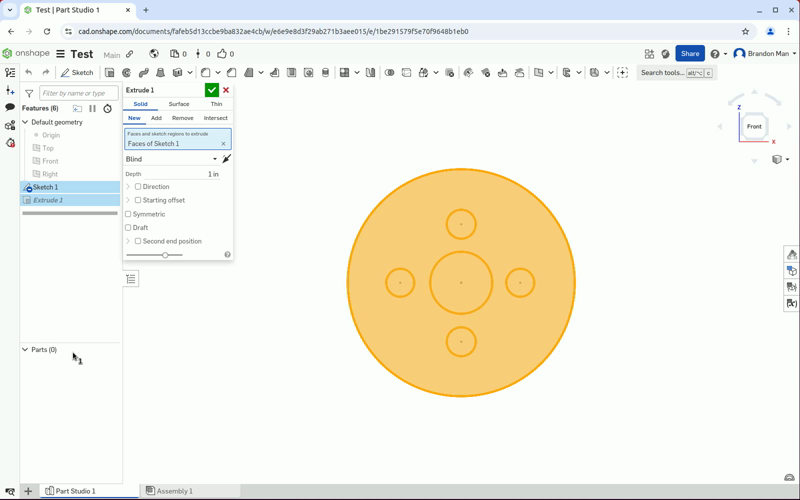
mouse_move(143, 106)
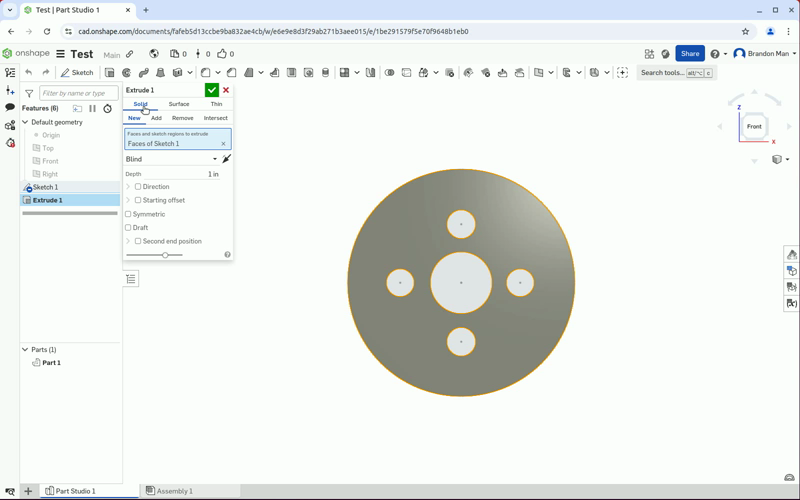
click(143, 106)
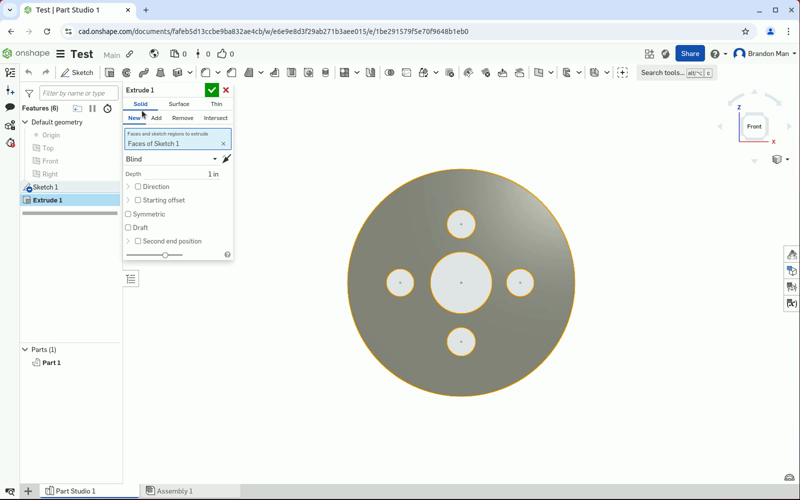
mouse_move(137, 120)
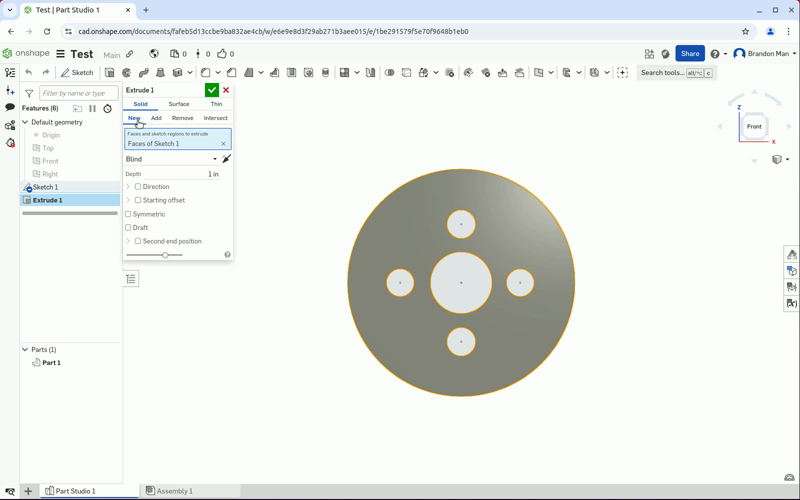
click(137, 120)
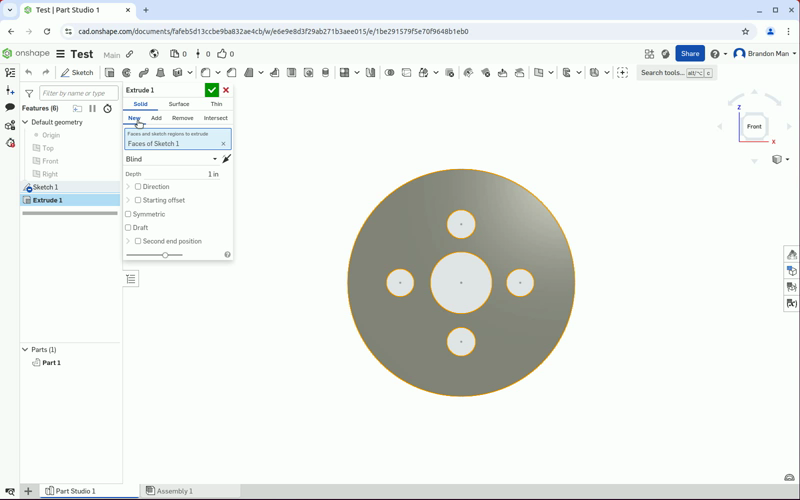
key(tab, 4)
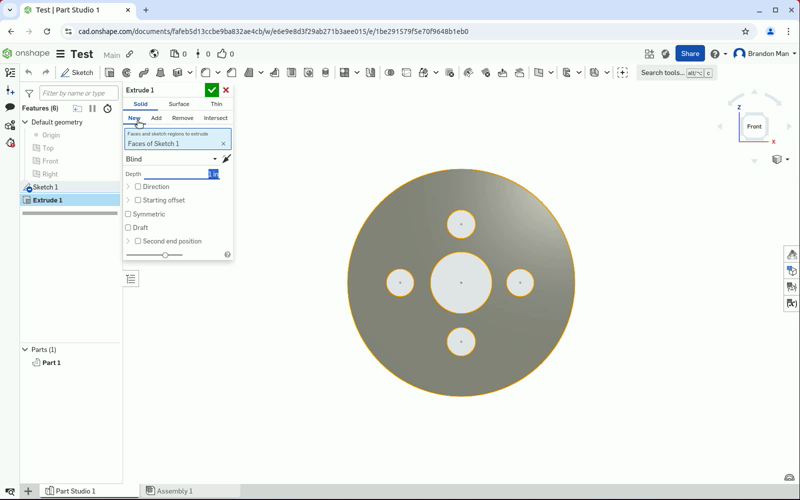
text(7.703)
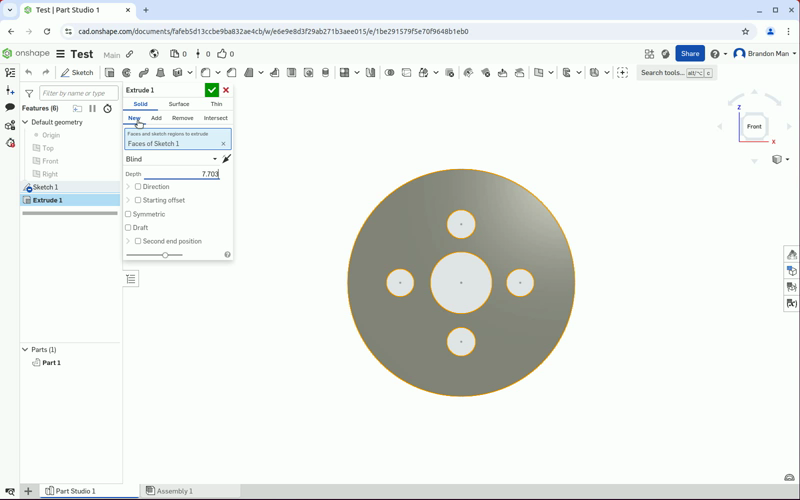
key(enter)
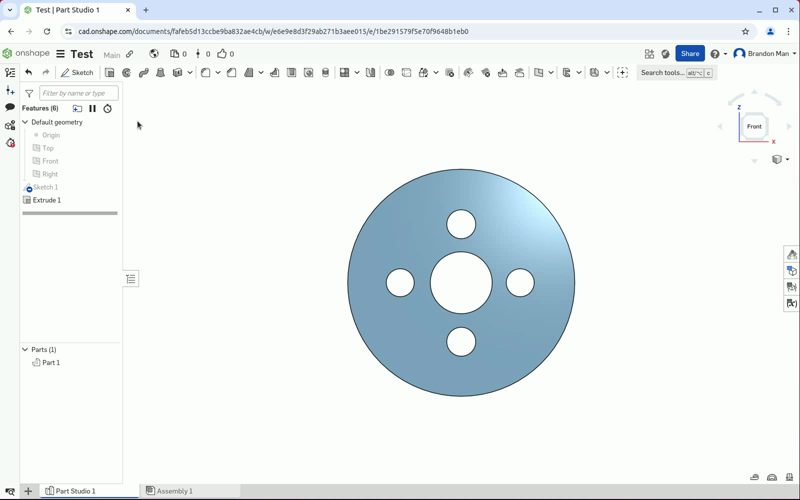
key(shift+h)
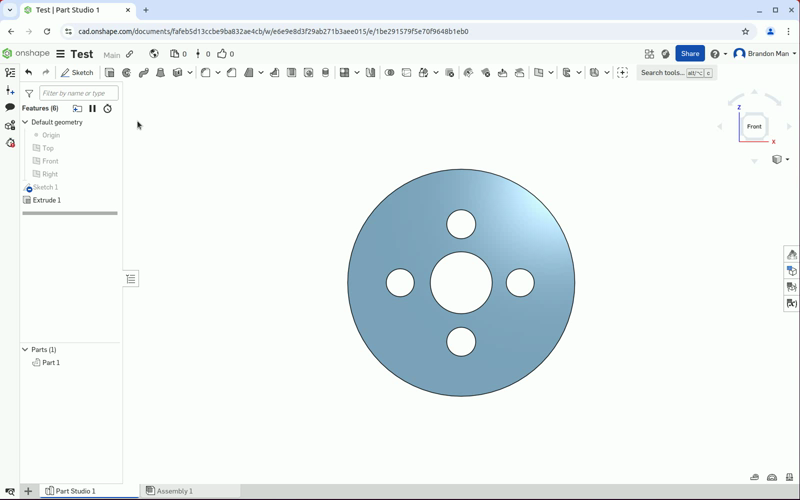
key(shift+h)
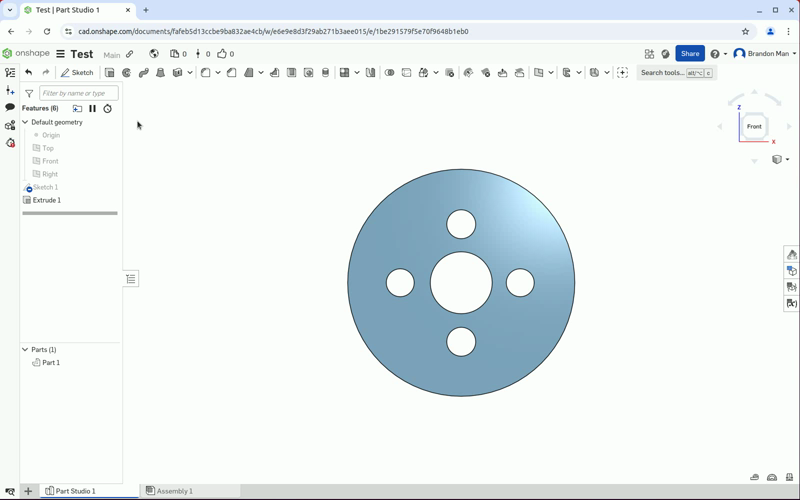
mouse_move(73, 189)
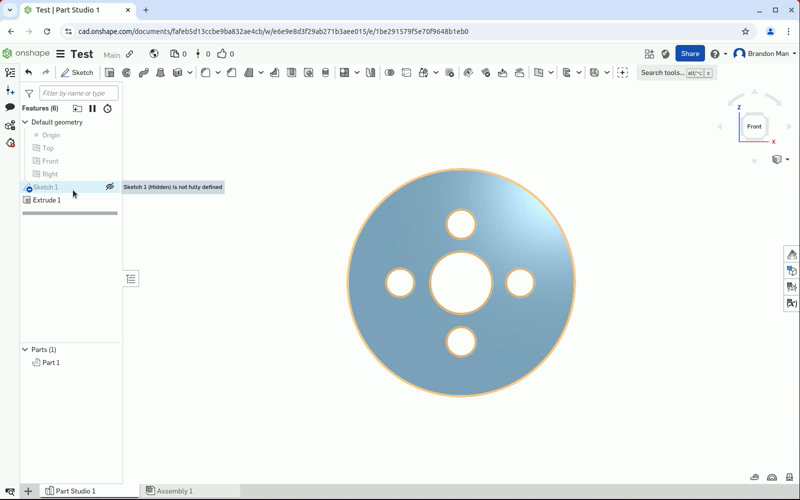
click(73, 189)
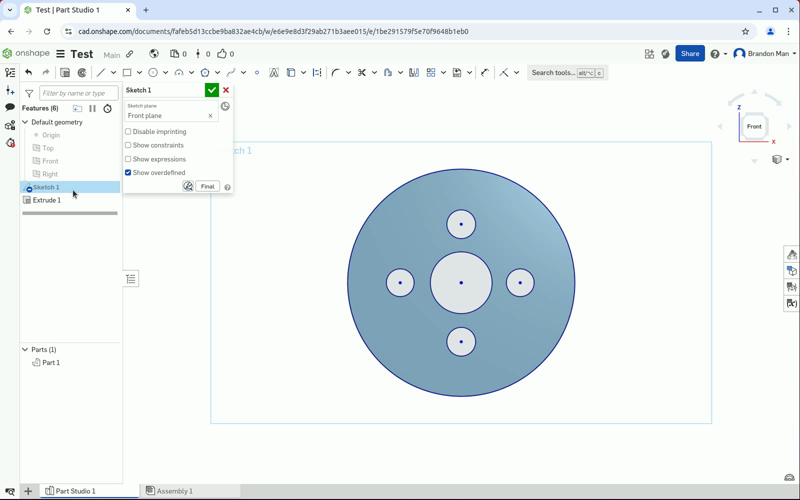
mouse_move(229, 92)
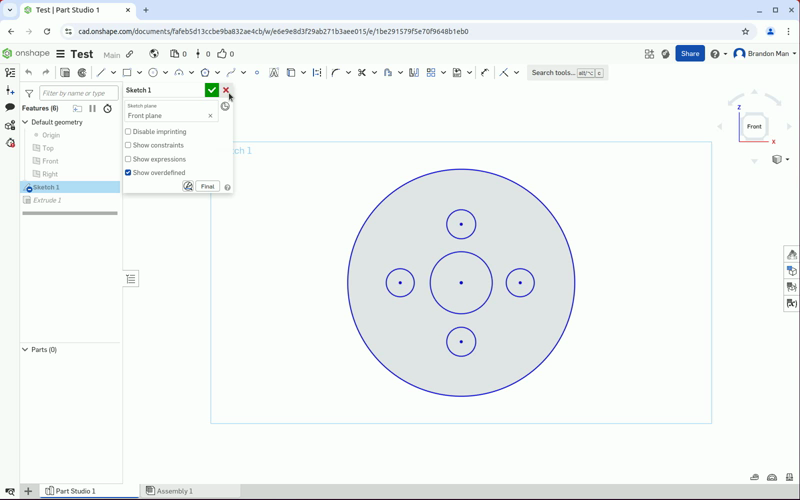
click(229, 92)
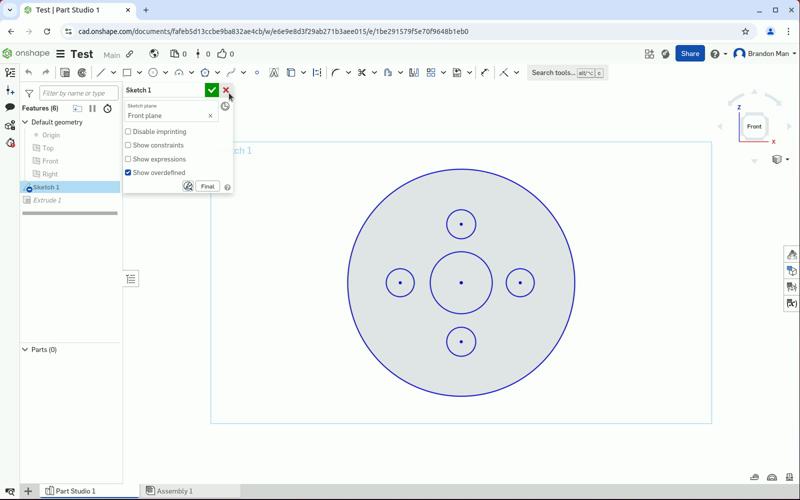
key(shift+s)
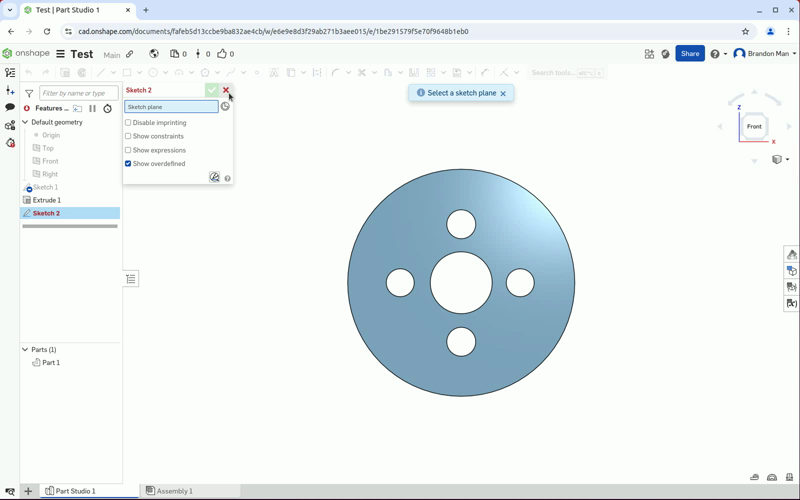
mouse_move(73, 163)
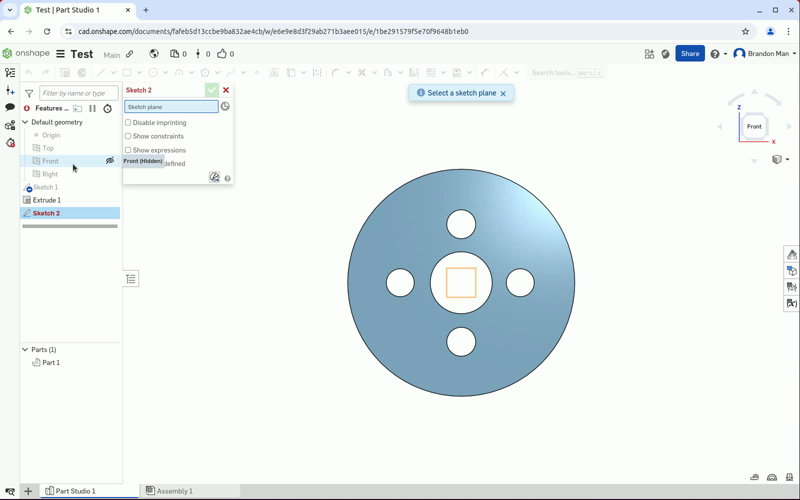
click(73, 163)
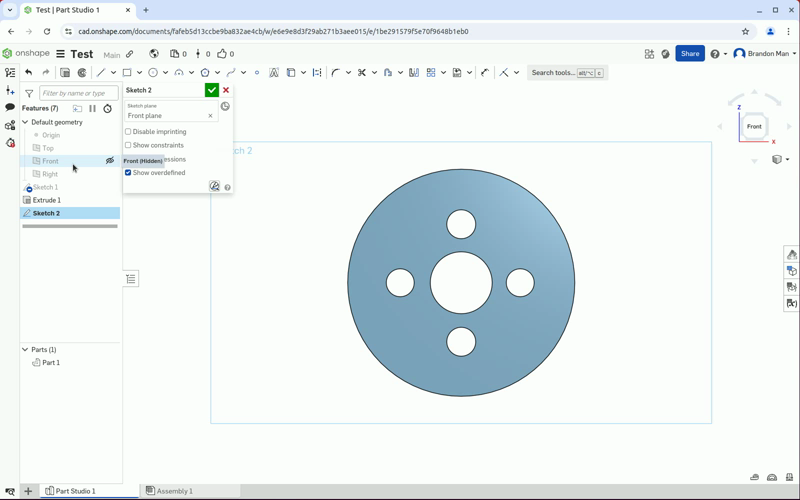
mouse_move(73, 352)
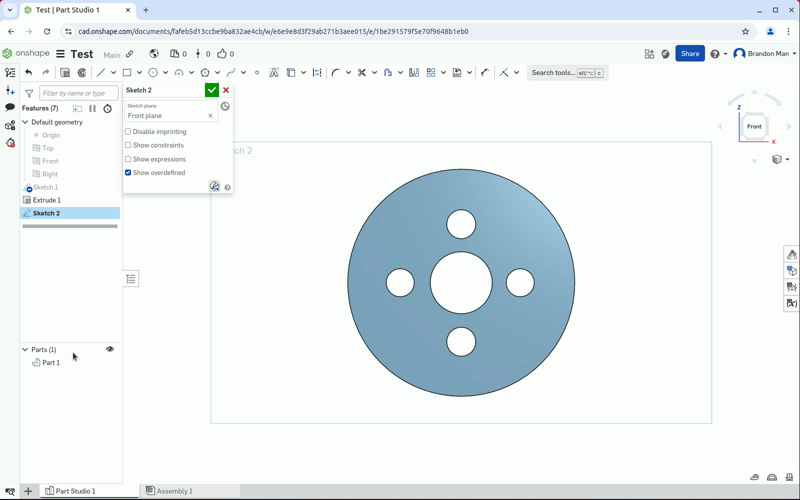
key(y)
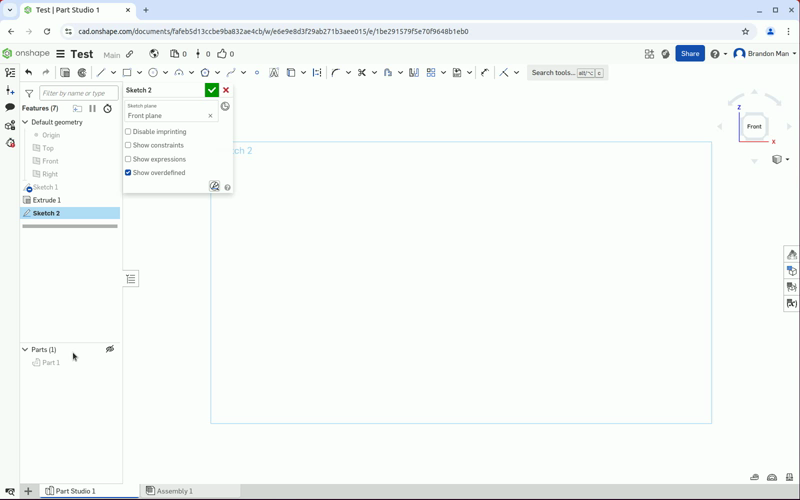
key(c)
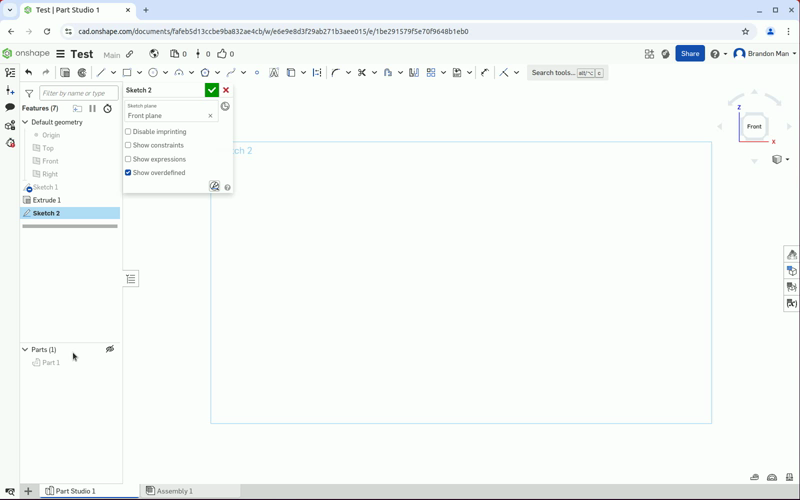
key_down(shift)
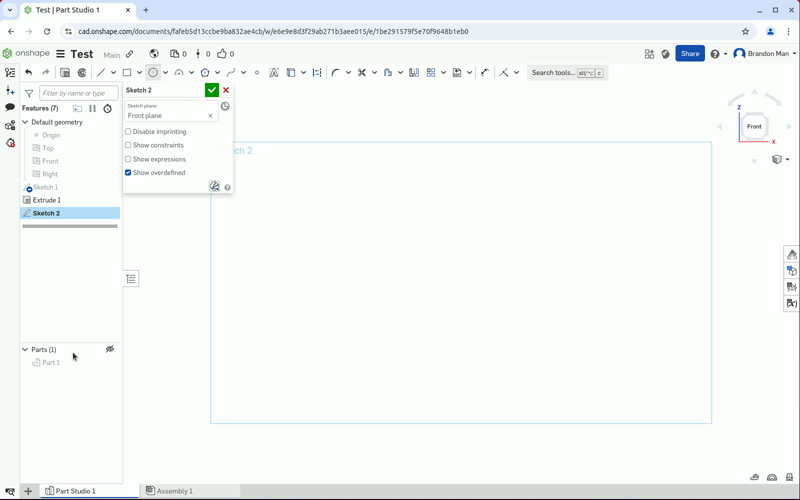
mouse_move(460, 282)
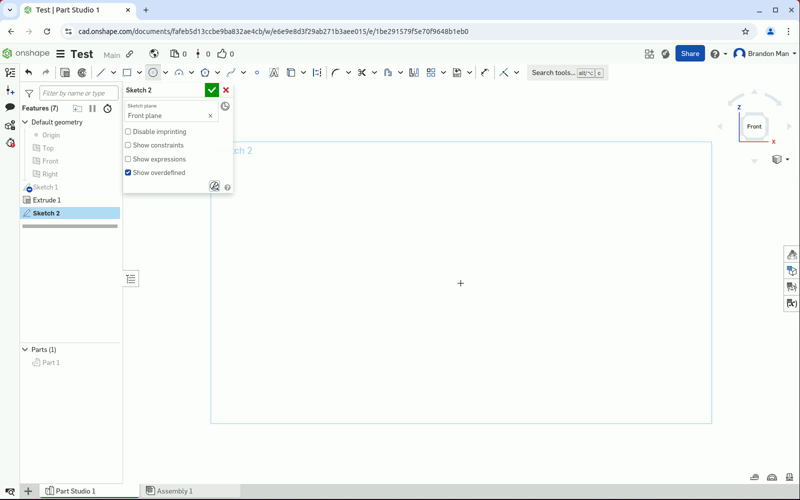
click(460, 282)
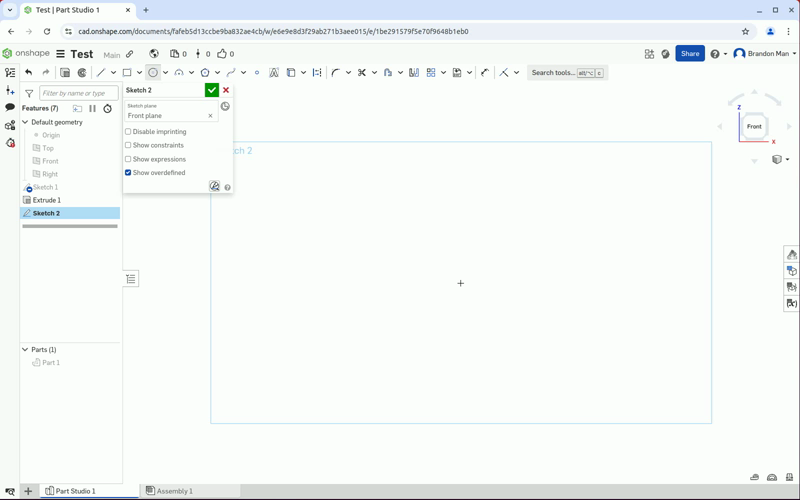
key_up(shift)
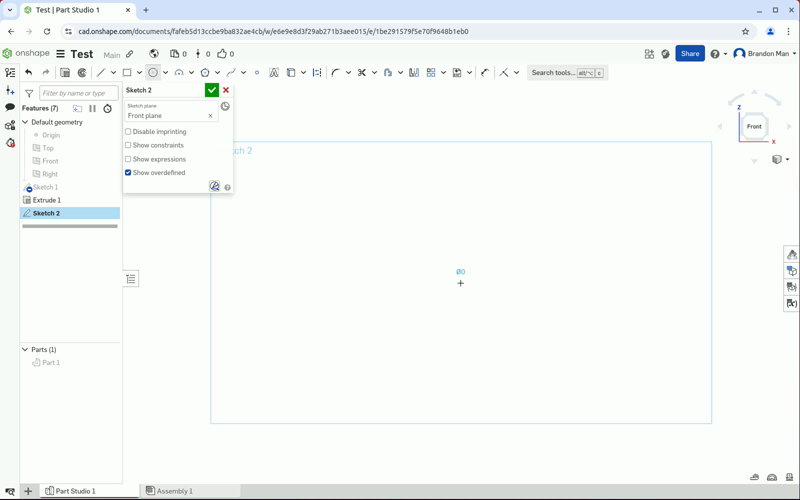
mouse_move(491, 282)
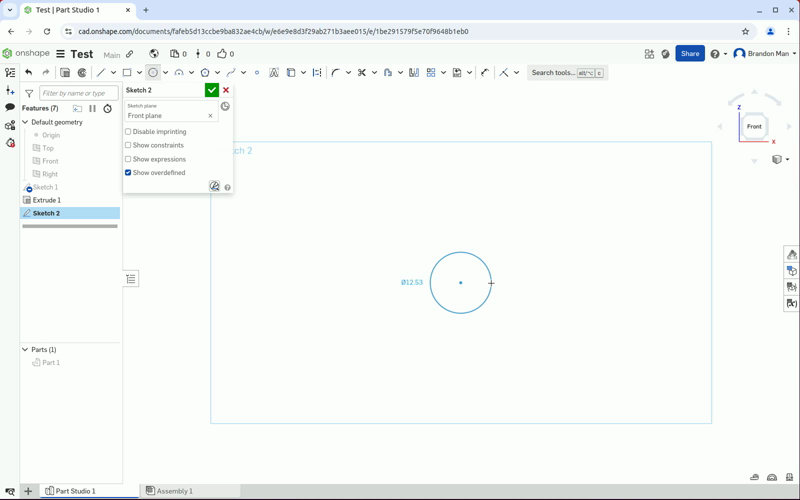
click(491, 282)
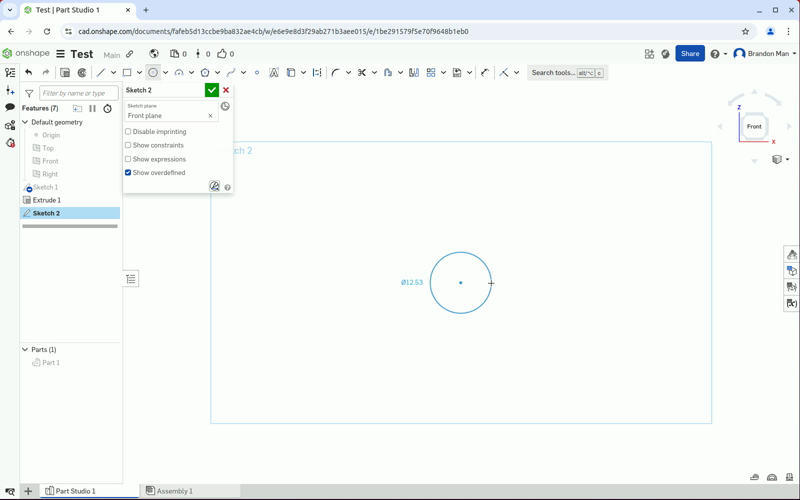
key(esc)
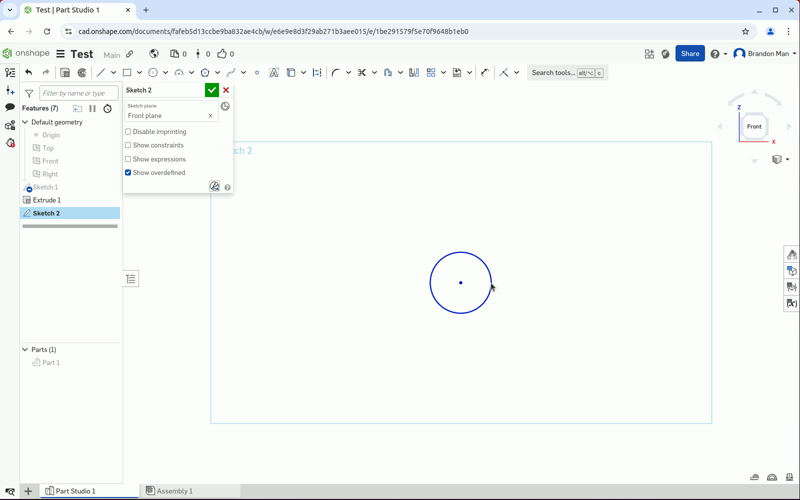
key(c)
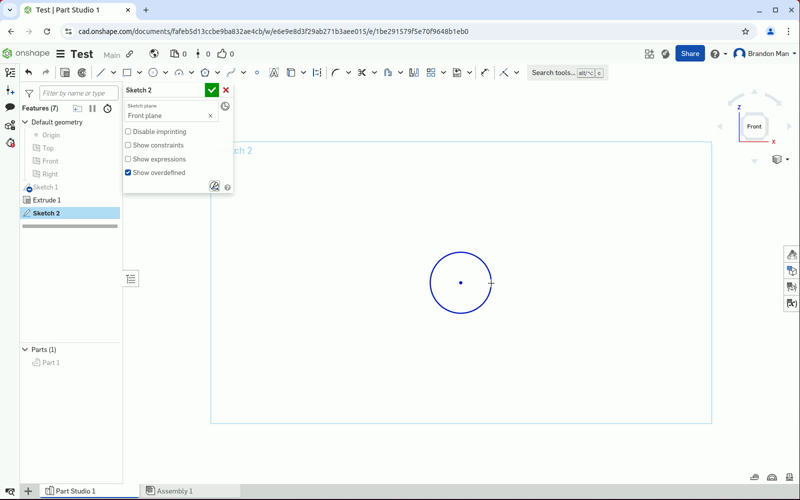
key_down(shift)
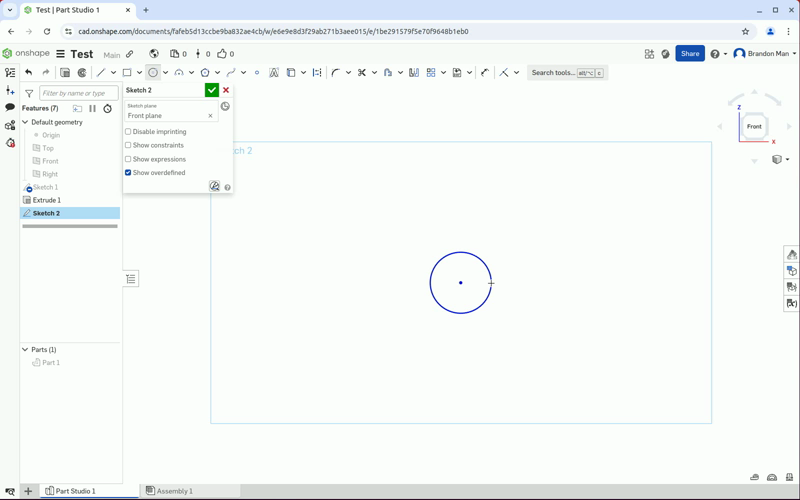
mouse_move(460, 282)
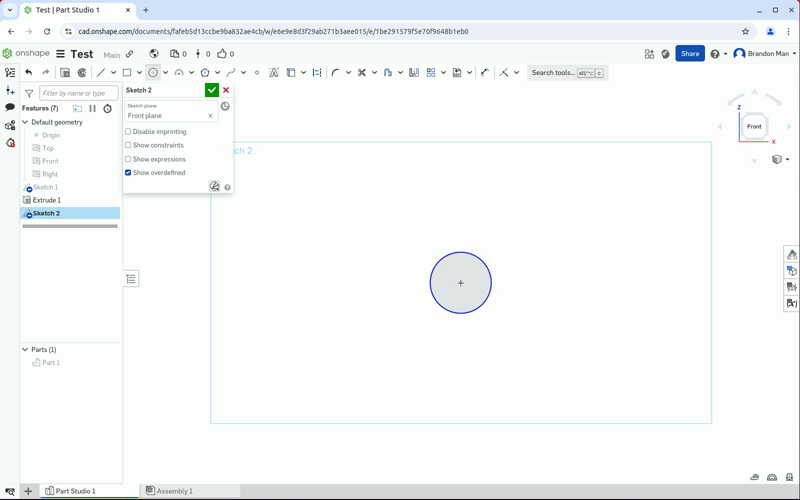
click(460, 282)
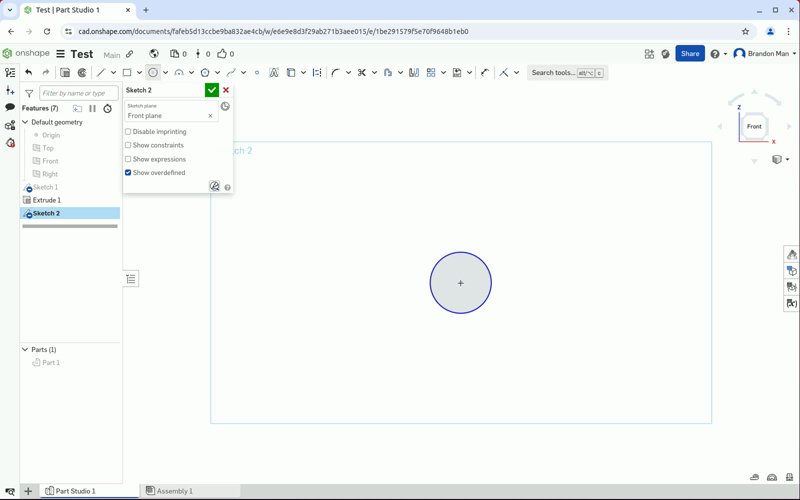
key_up(shift)
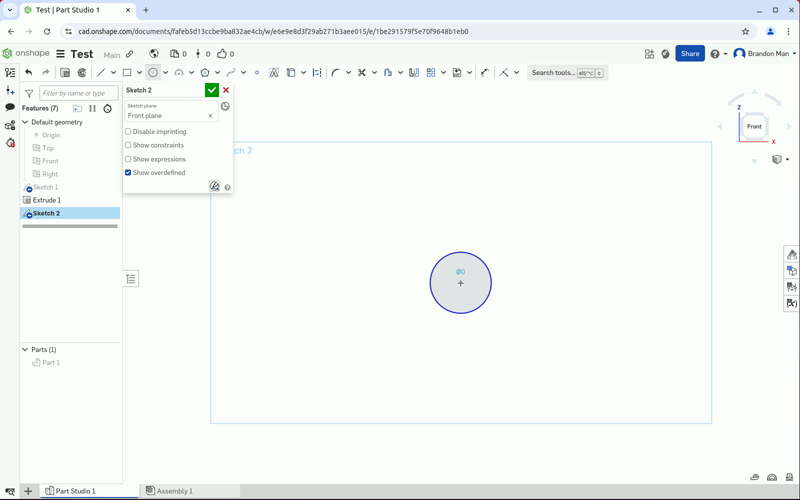
mouse_move(476, 282)
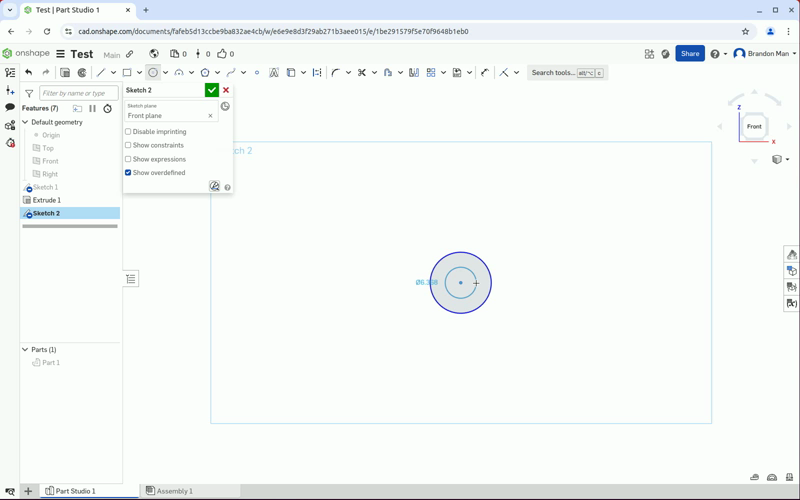
click(476, 282)
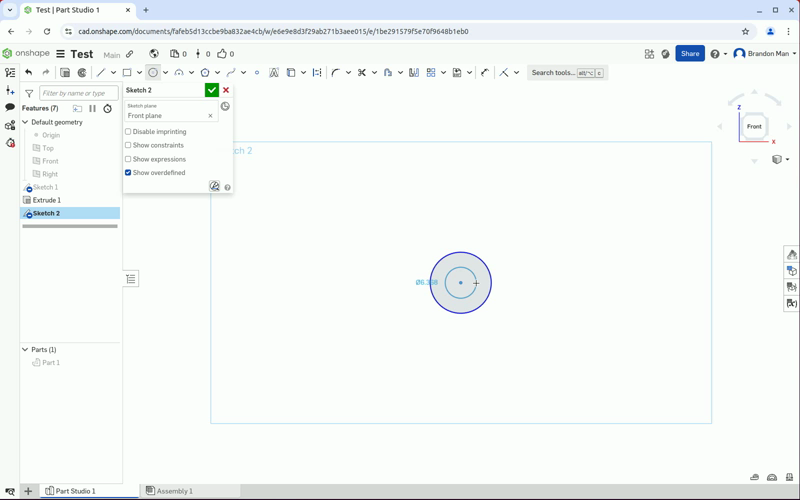
key(esc)
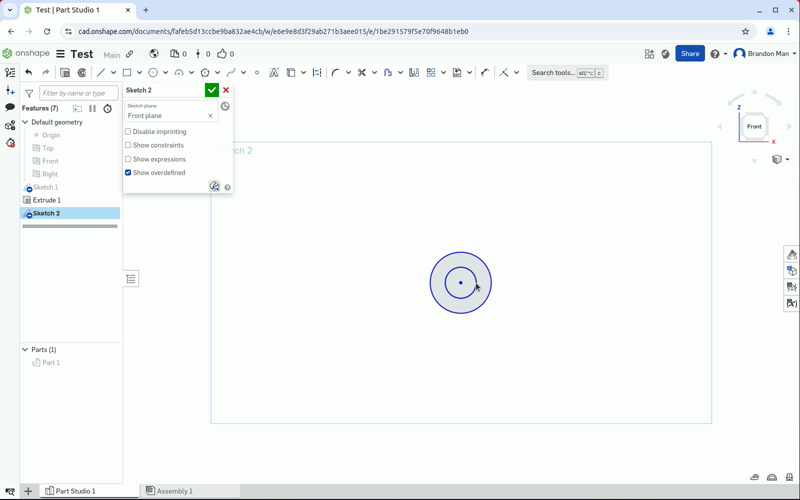
mouse_move(482, 270)
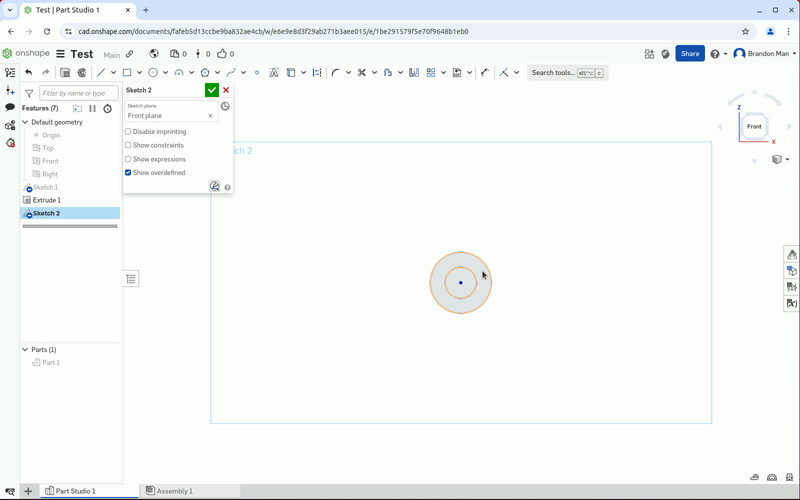
click(482, 270)
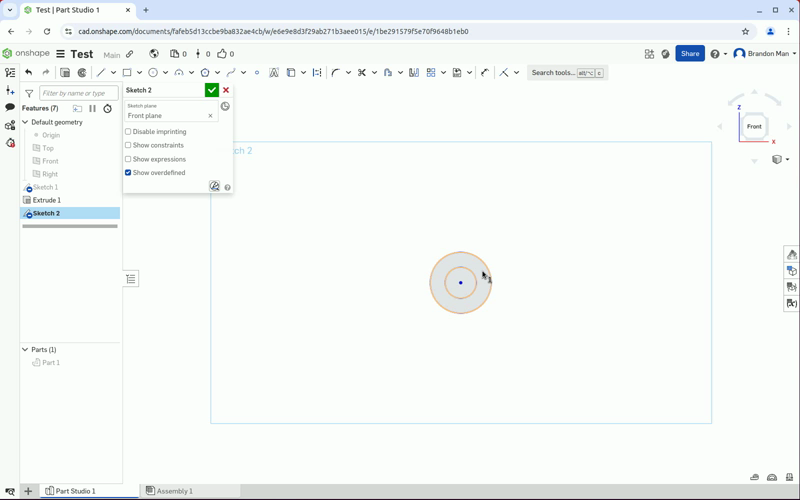
mouse_move(73, 352)
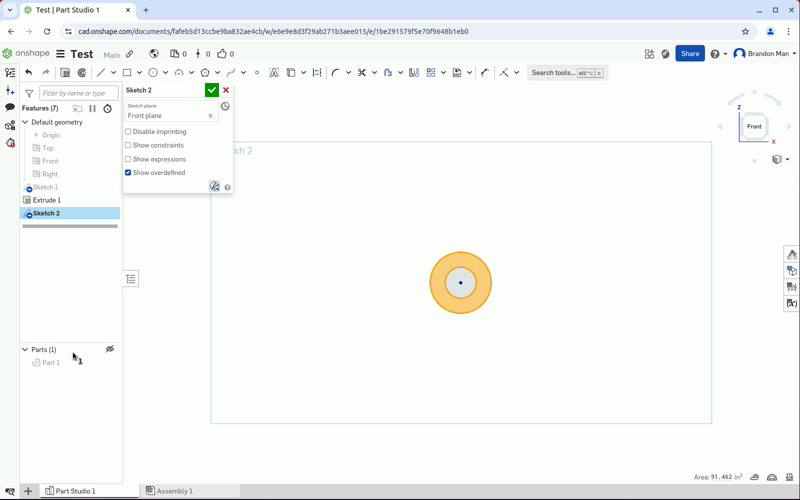
key(shift+y)
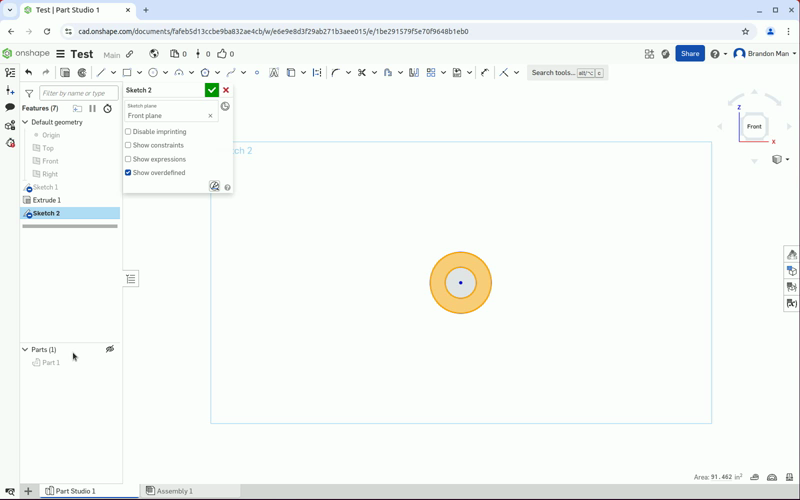
key(shift+e)
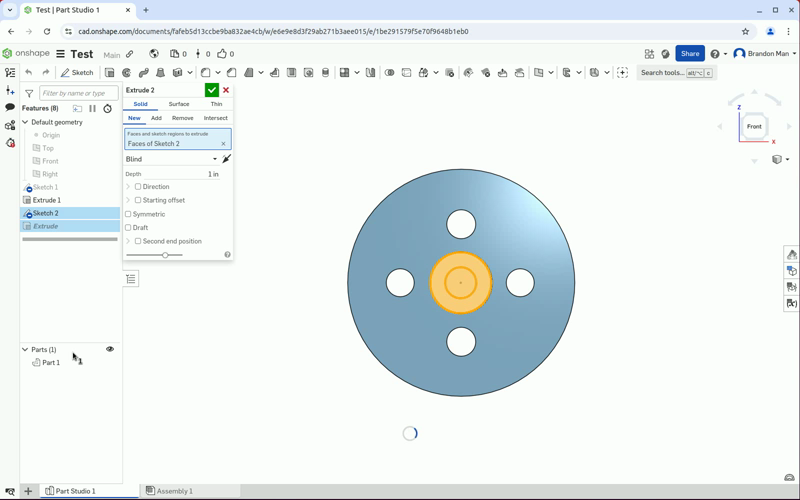
mouse_move(143, 106)
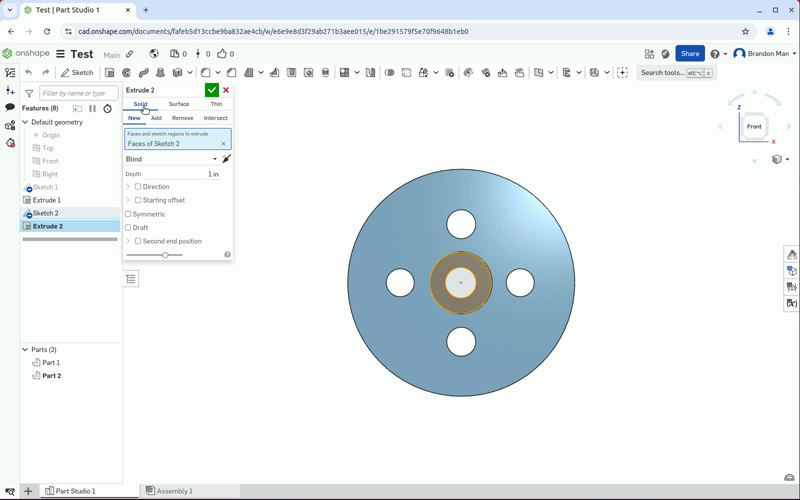
click(143, 106)
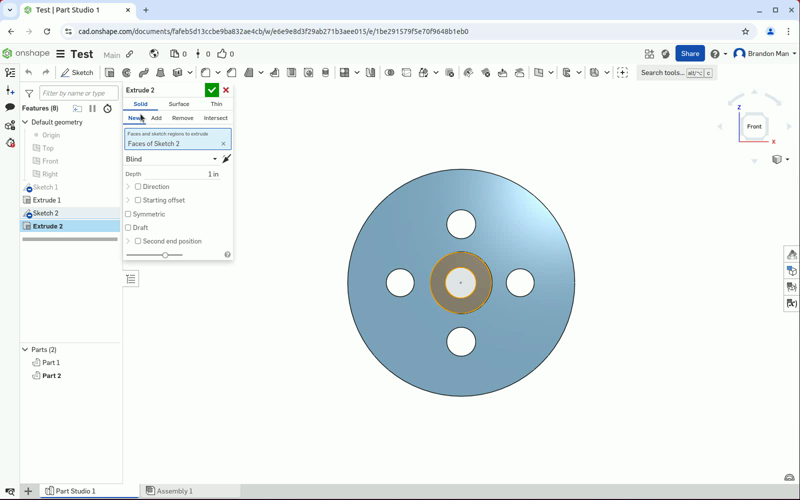
mouse_move(137, 120)
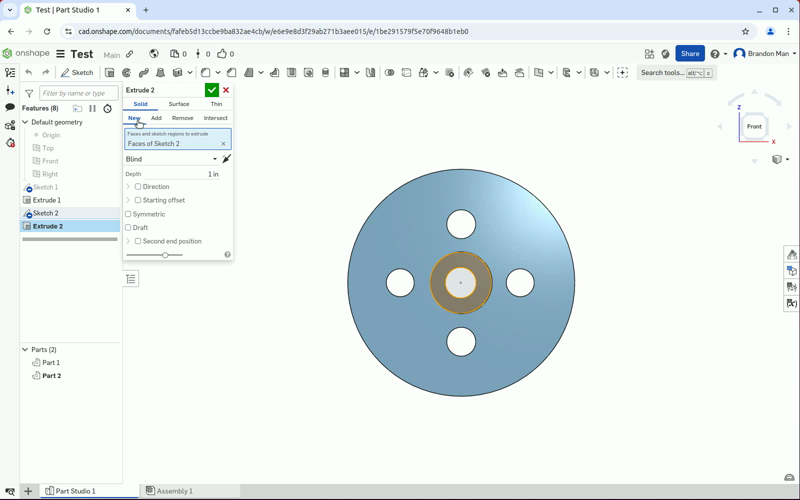
click(137, 120)
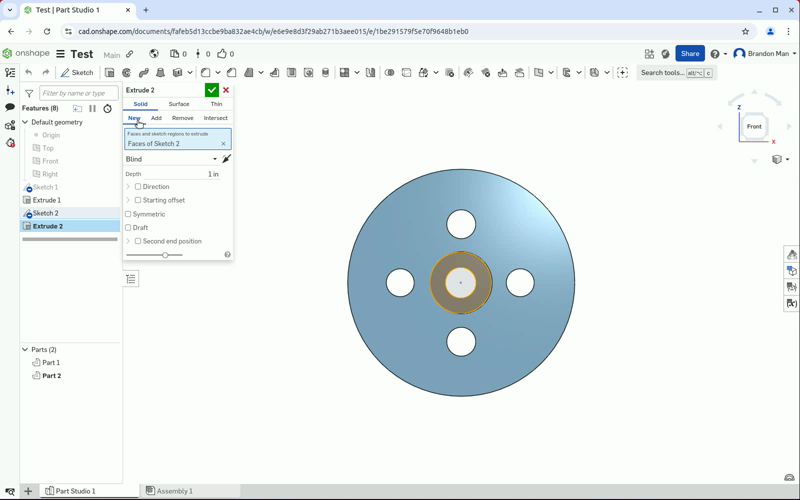
key(tab, 4)
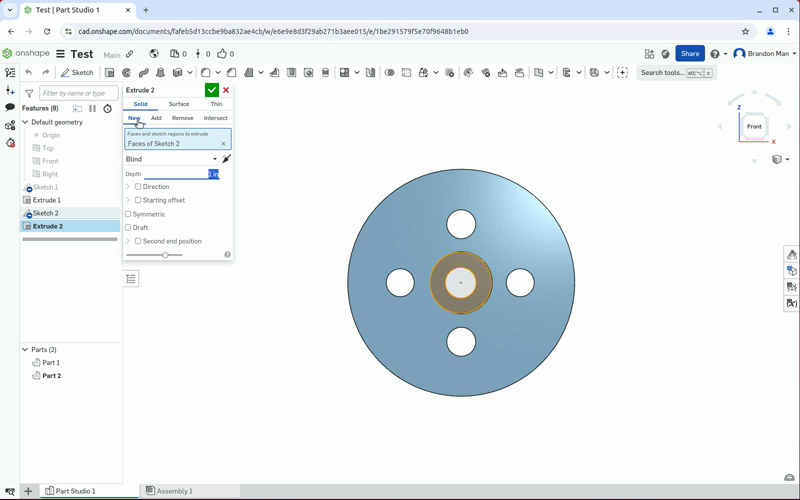
text(9.147)
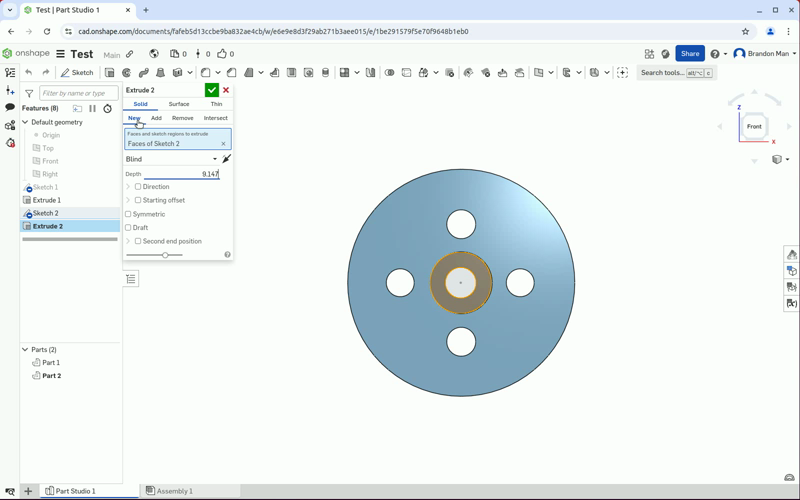
key(enter)
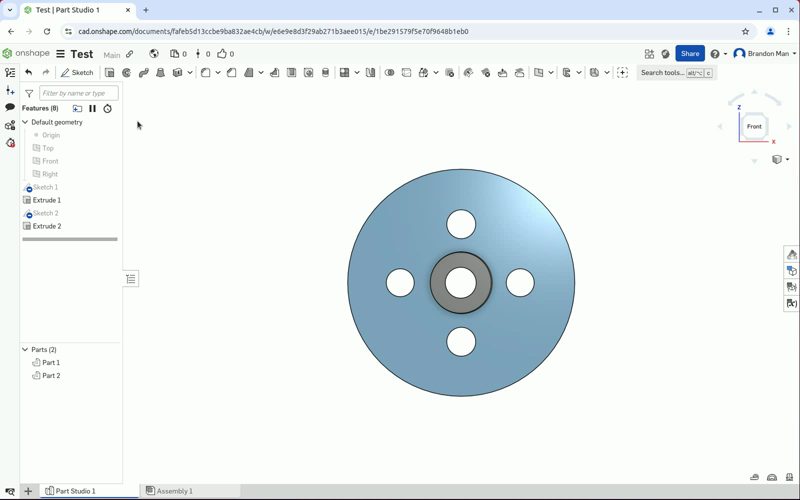
key(shift+h)
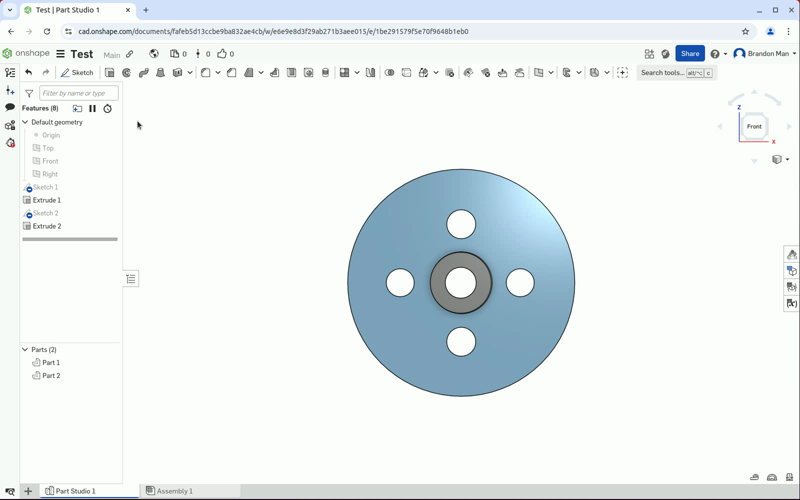
key(shift+h)
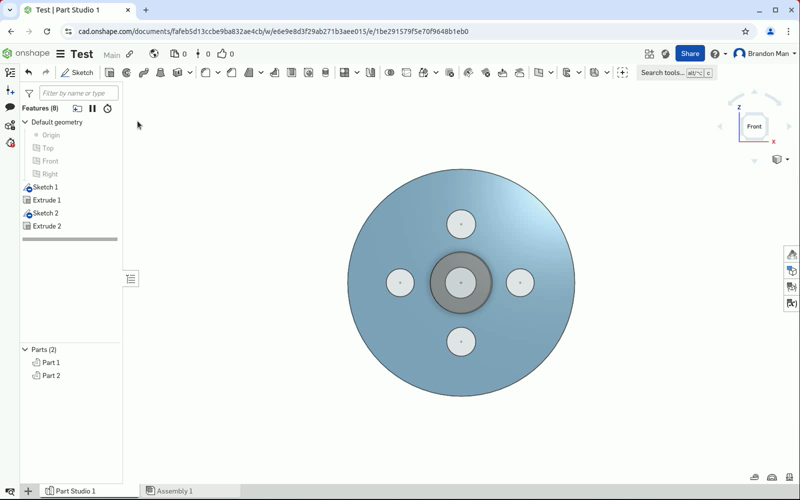
key(shift+7)
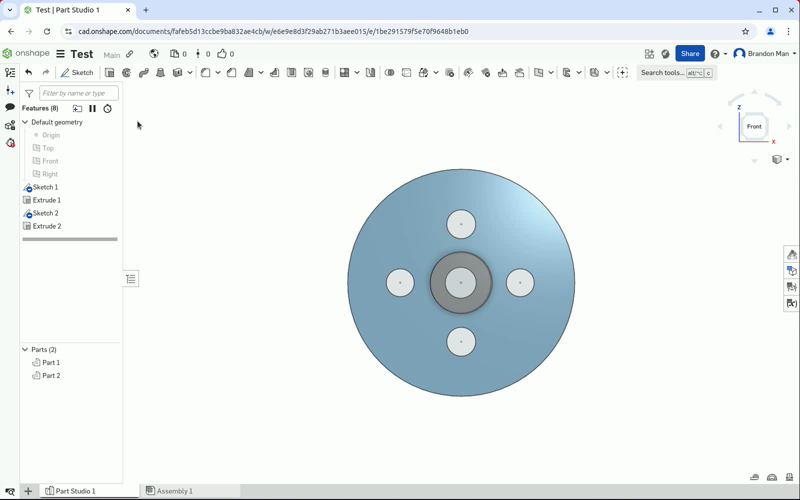
key(left, 2)
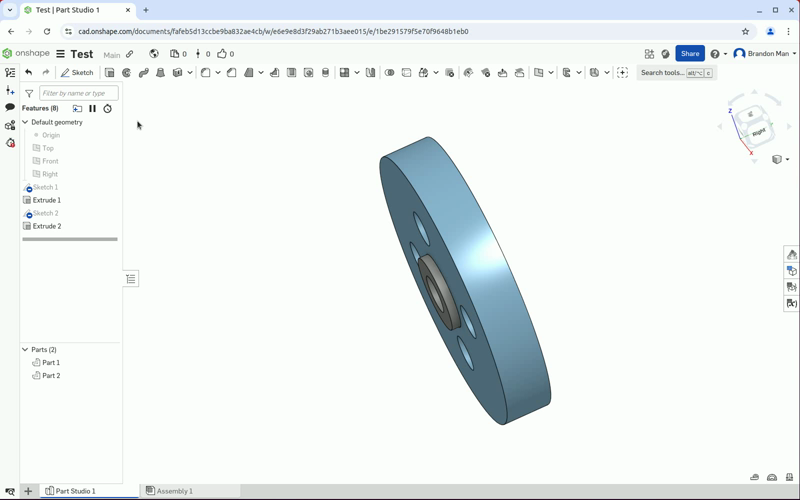
key(down, 2)
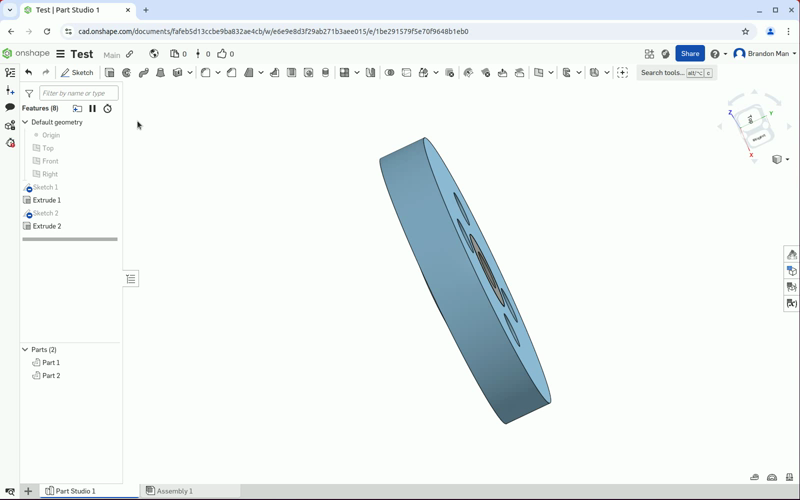
key(up, 2)
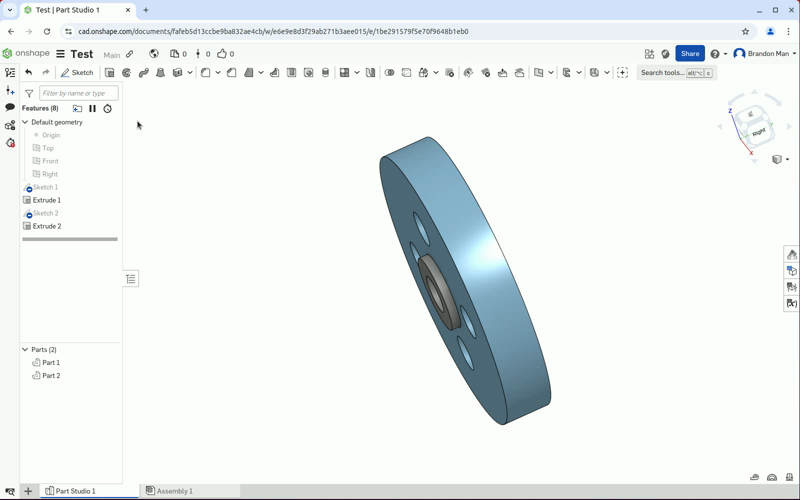
key(right, 2)
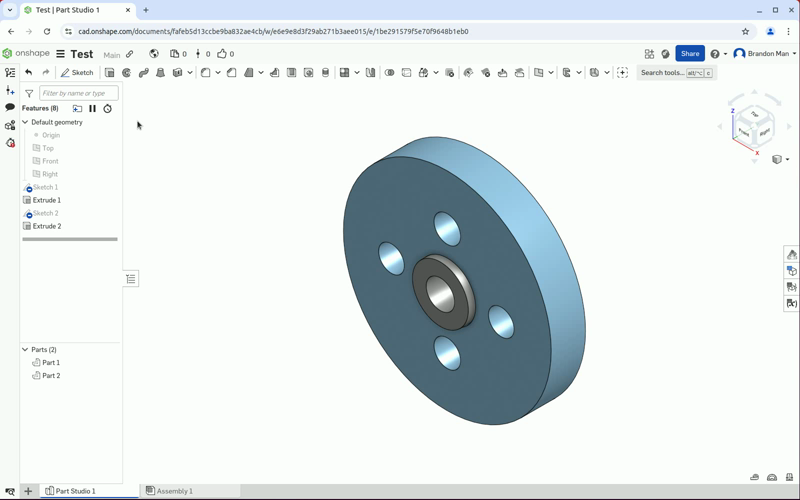
mouse_move(73, 189)
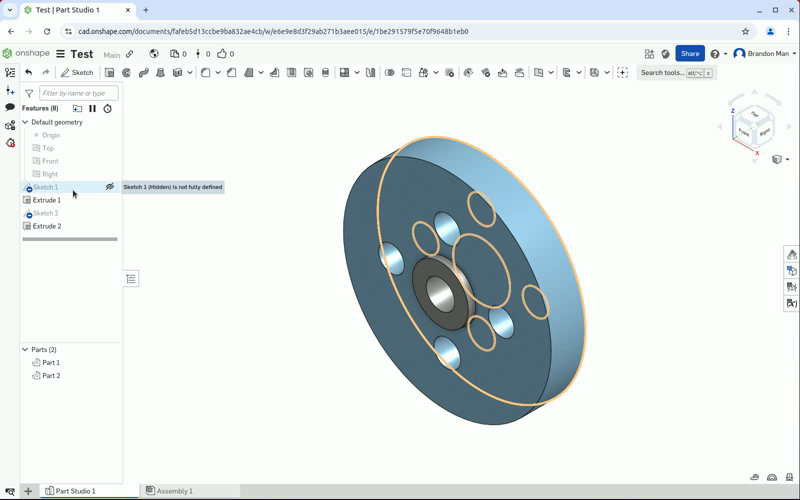
click(73, 189)